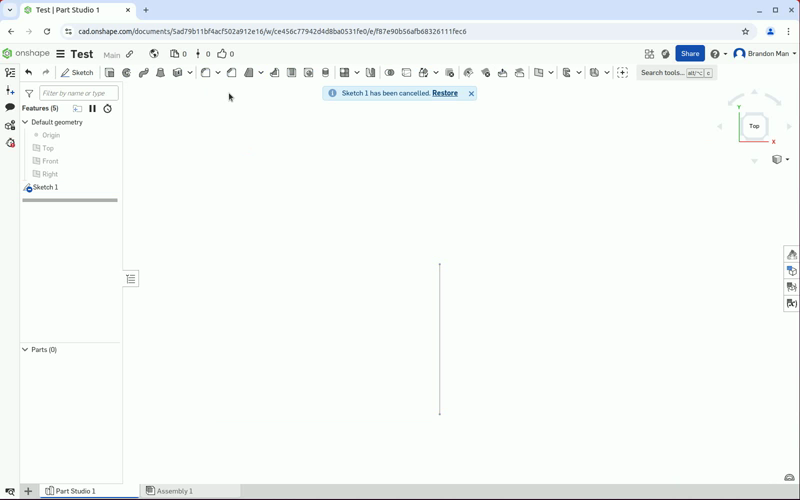
key(shift+h)
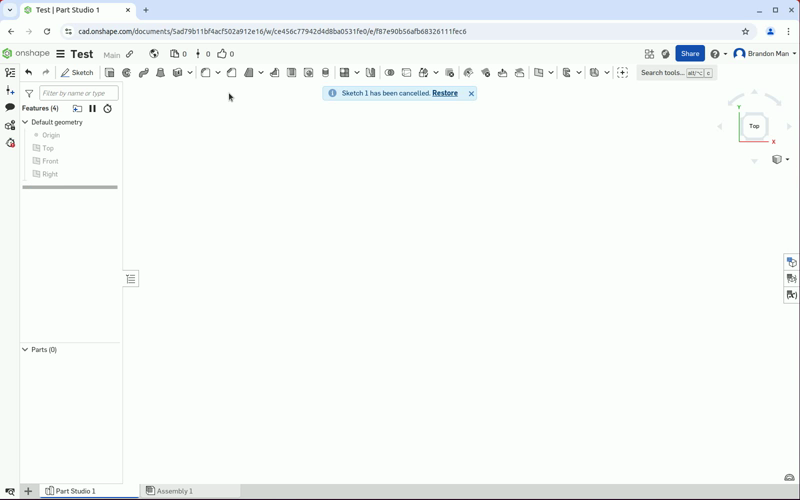
mouse_move(73, 352)
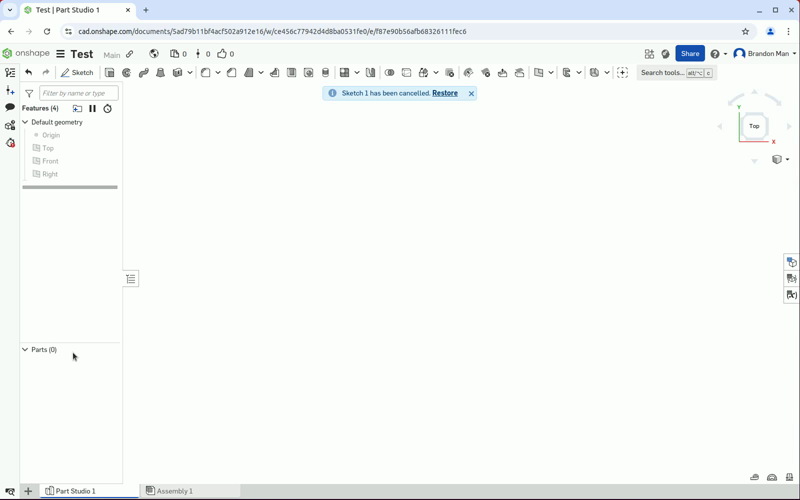
key(y)
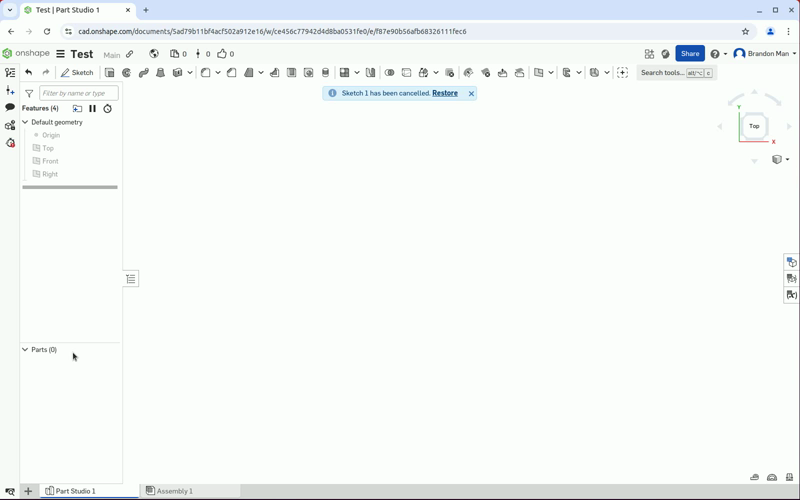
key(shift+p)
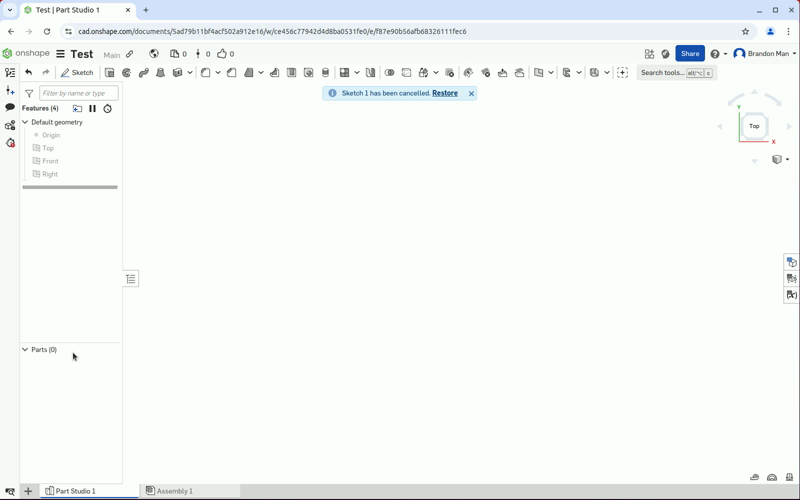
key(space)
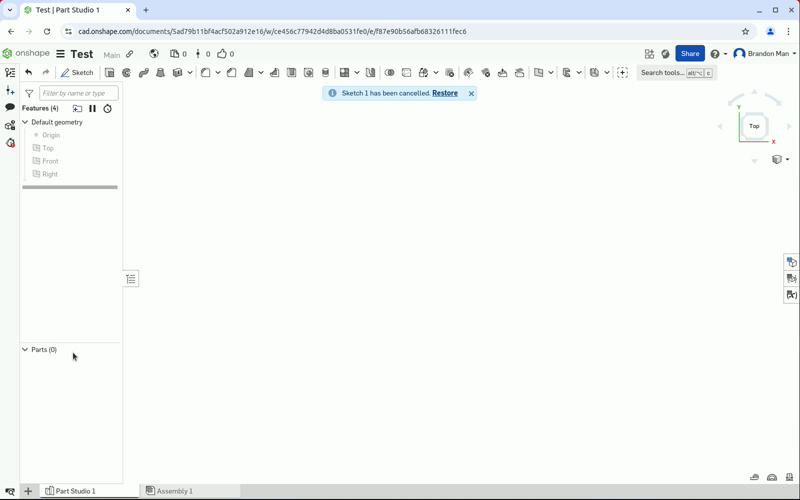
key_down(shift)
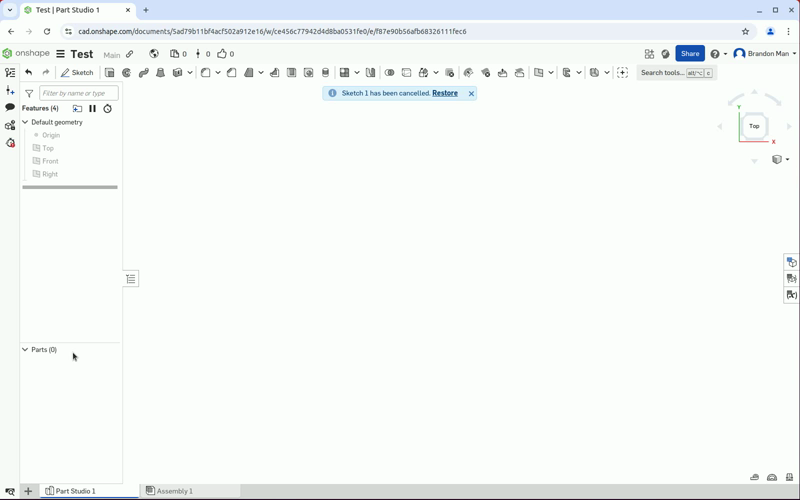
key(up)
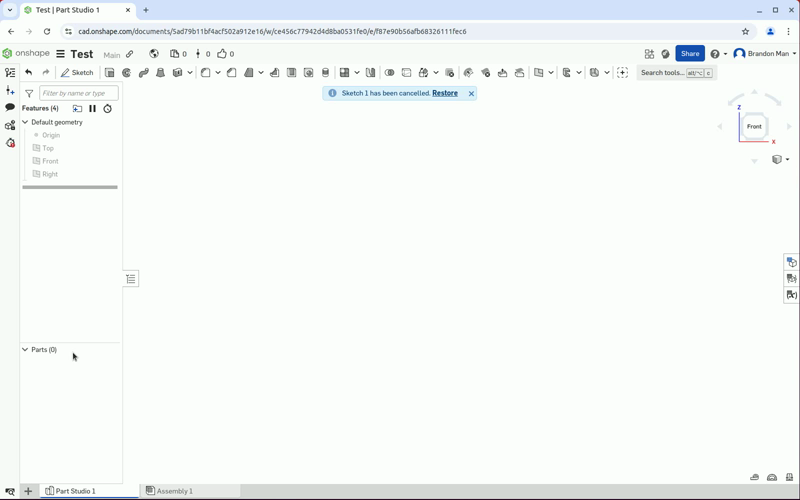
key_up(shift)
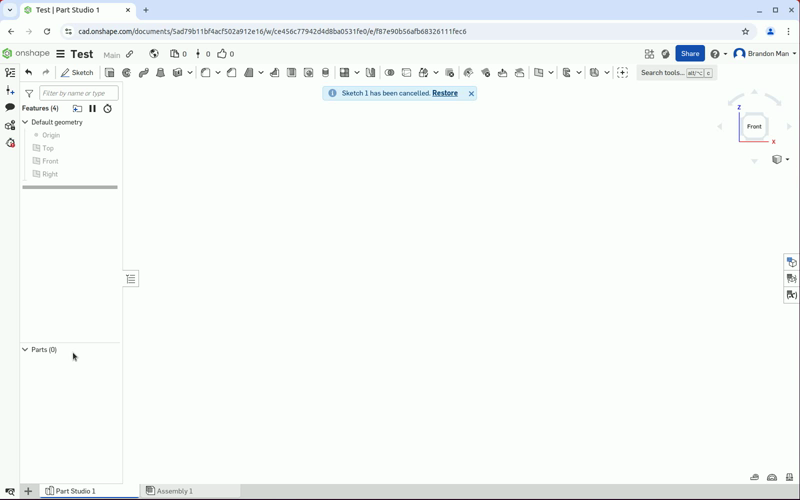
mouse_move(73, 352)
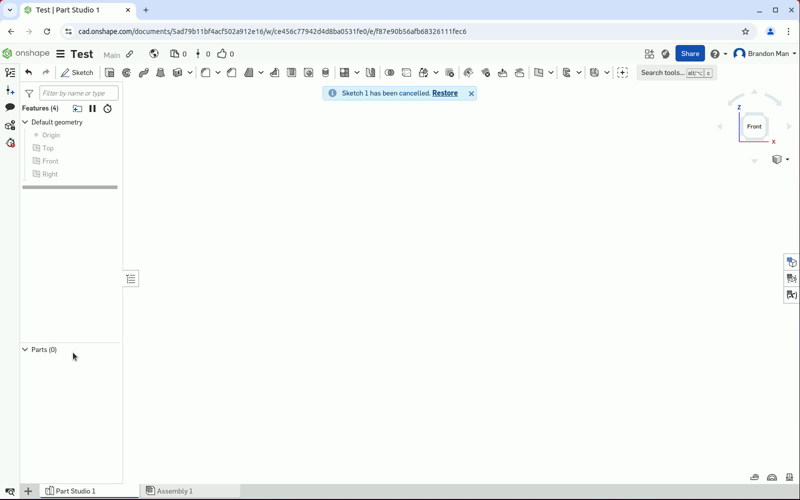
key(shift+y)
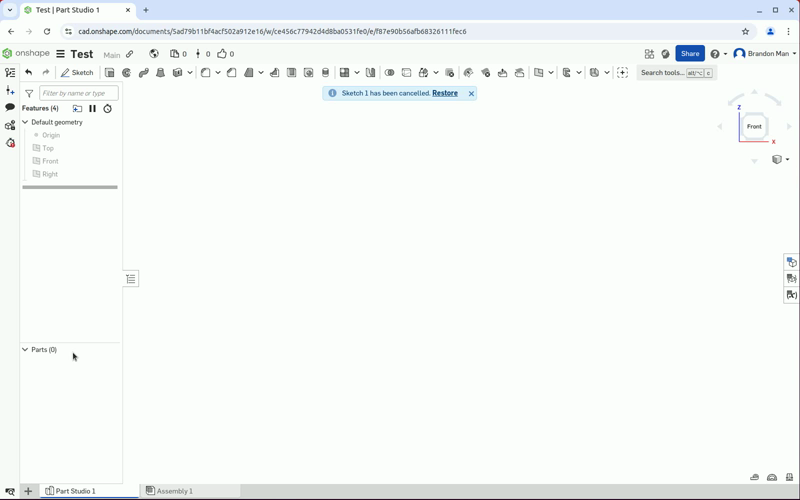
key(shift+s)
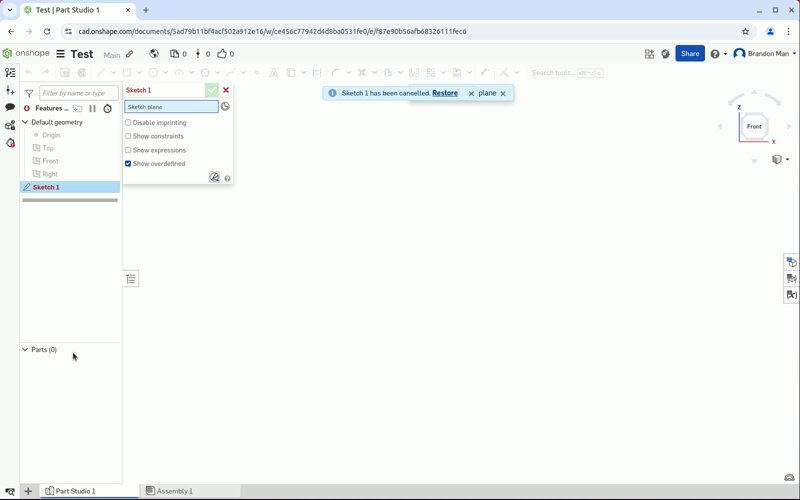
mouse_move(73, 163)
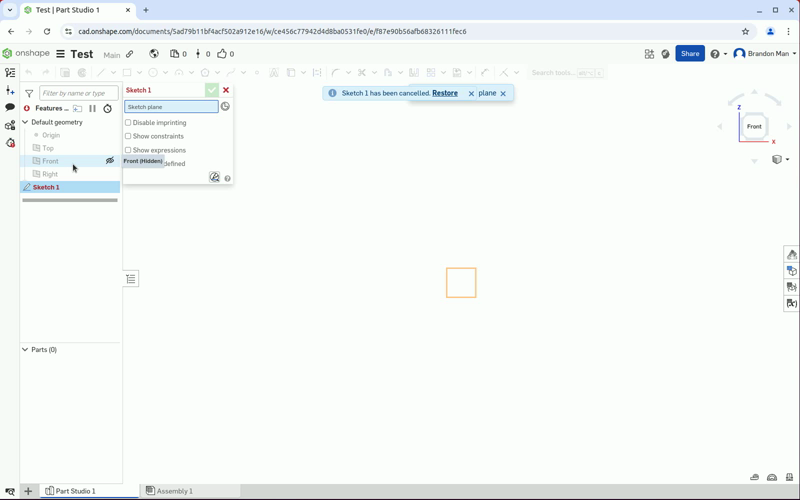
click(73, 163)
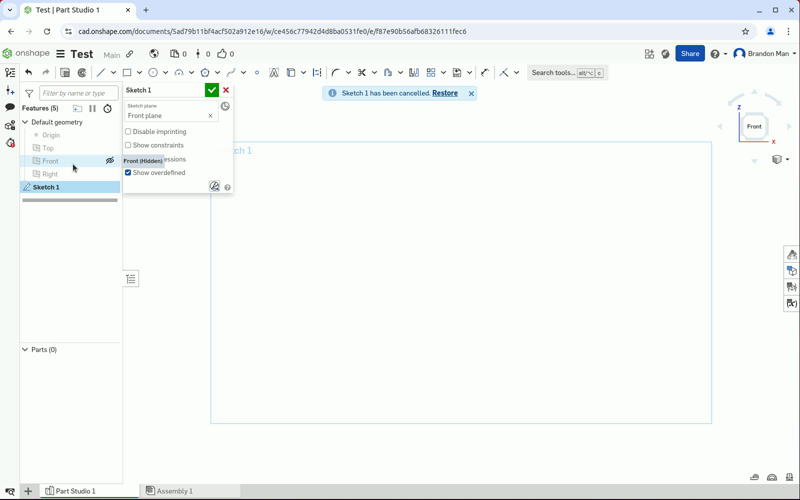
mouse_move(73, 352)
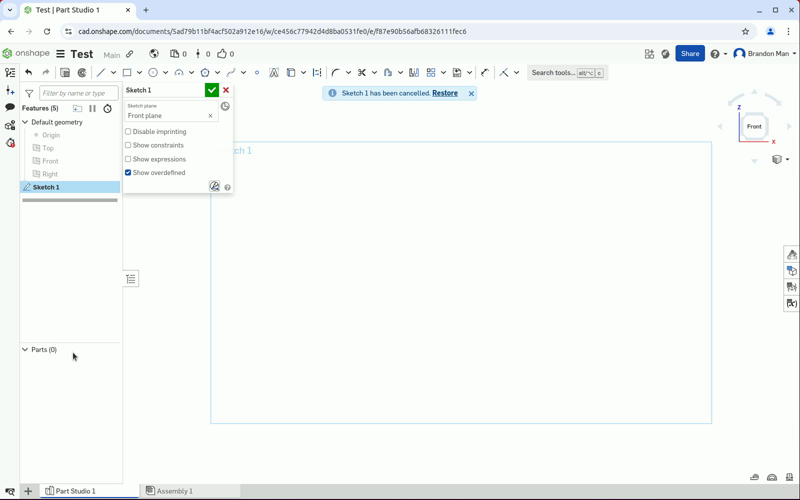
key(y)
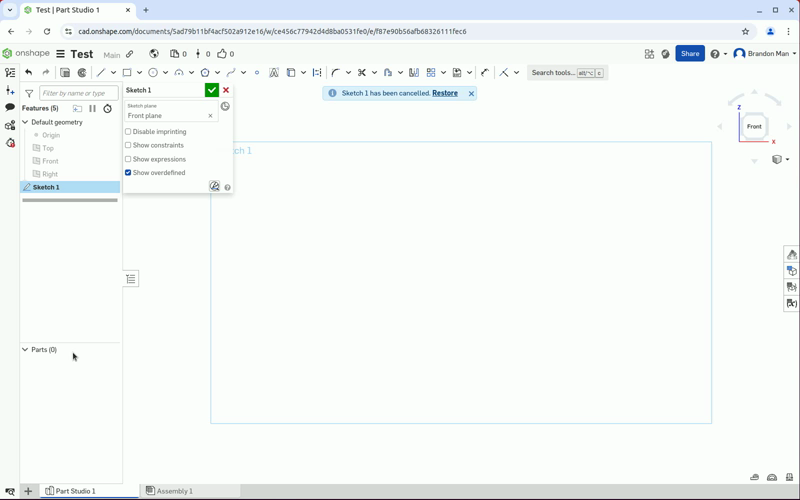
key(c)
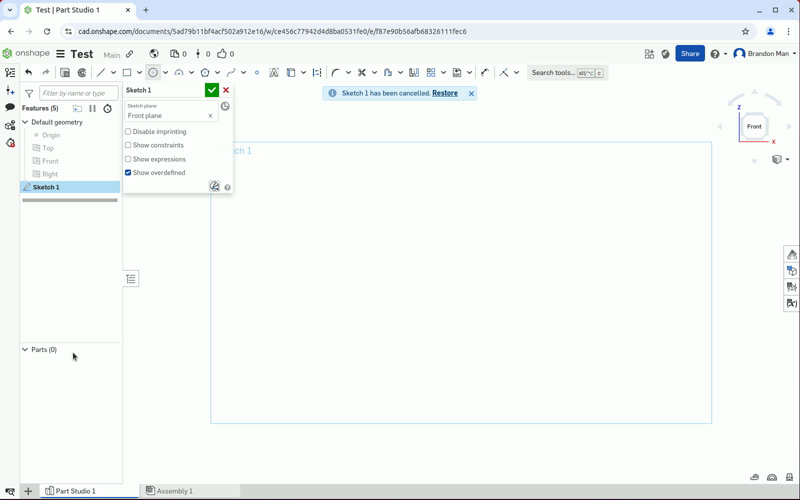
key_down(shift)
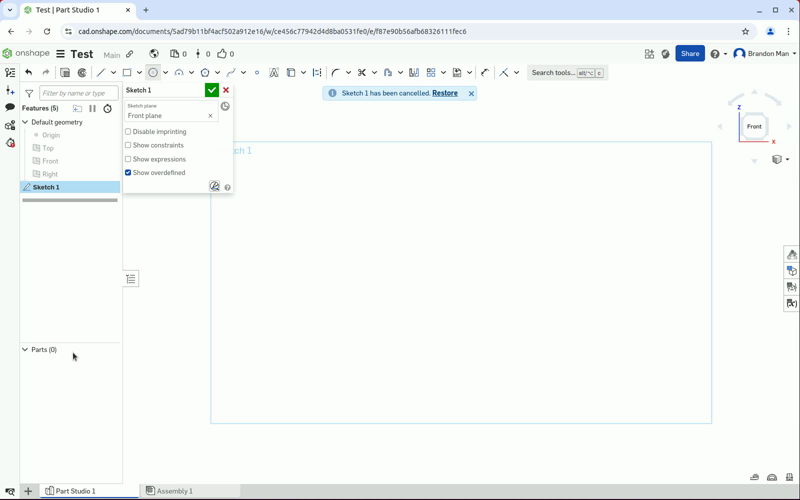
mouse_move(461, 282)
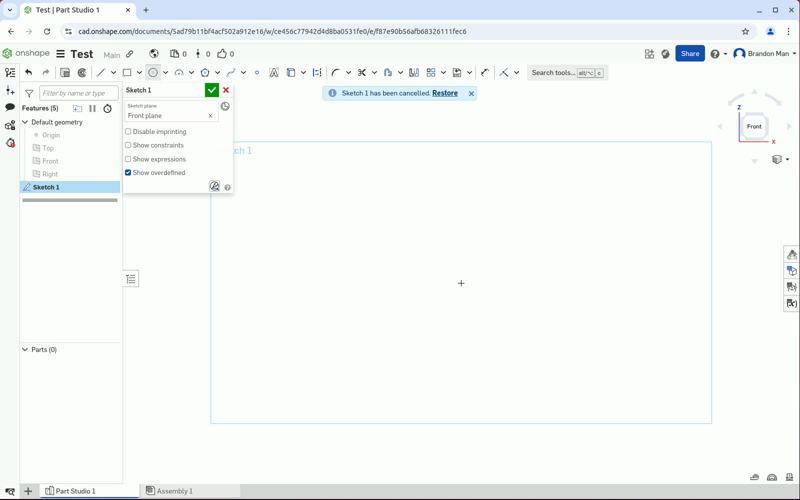
click(461, 282)
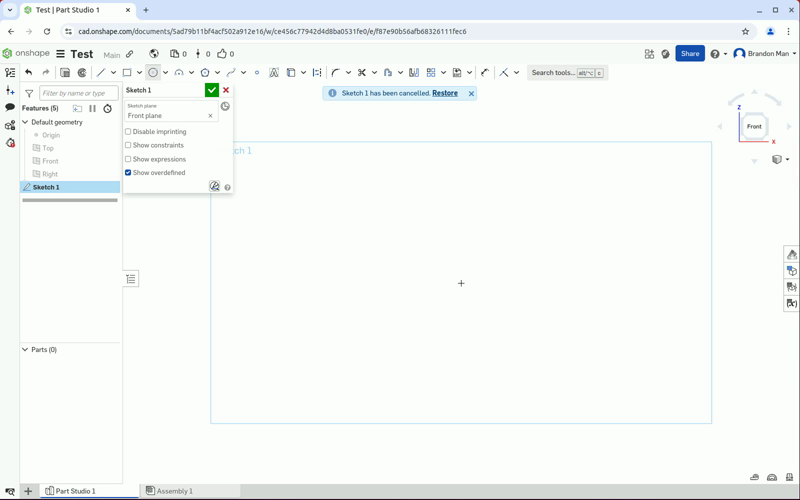
key_up(shift)
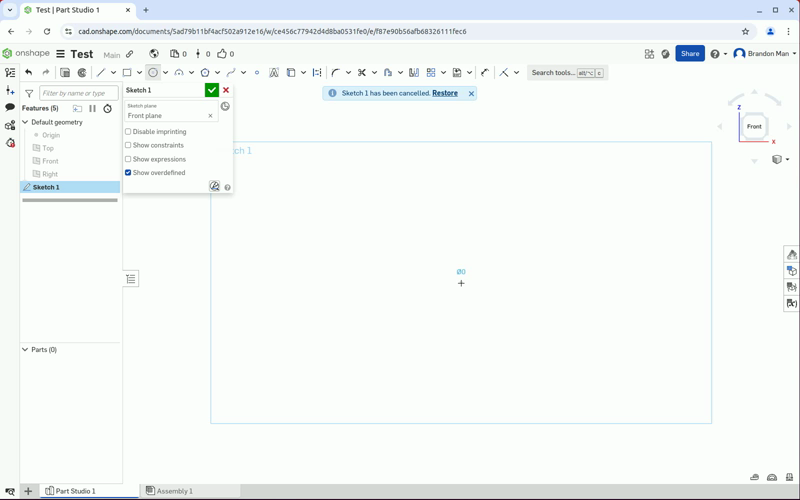
mouse_move(511, 282)
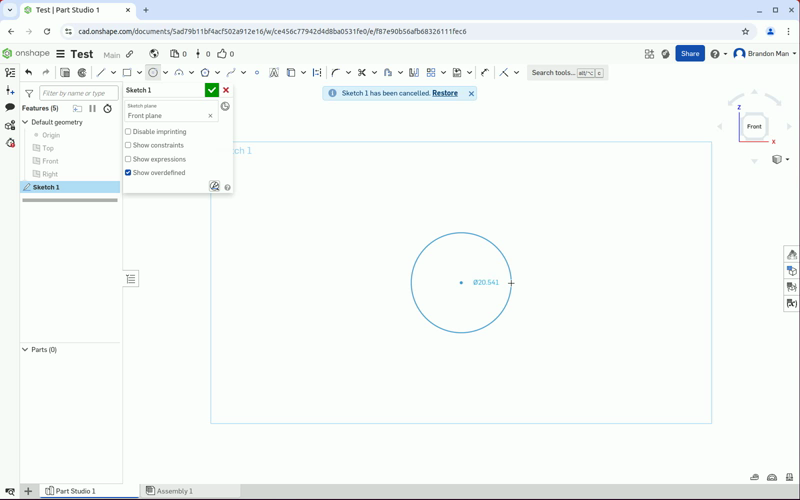
click(511, 282)
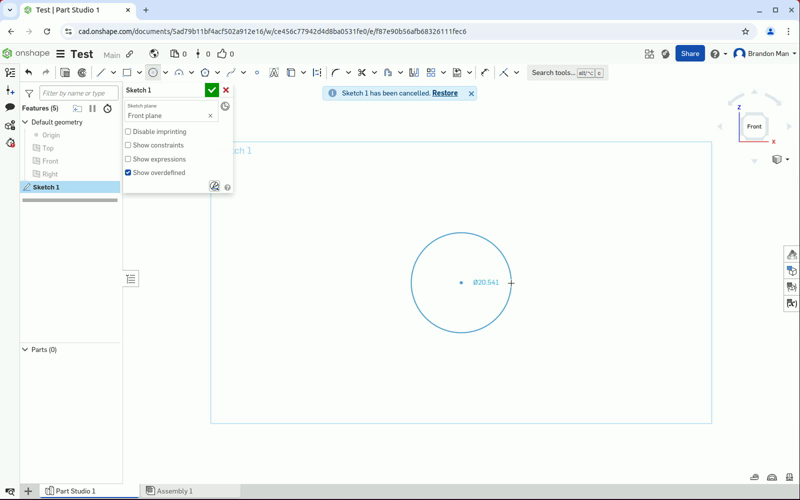
key(esc)
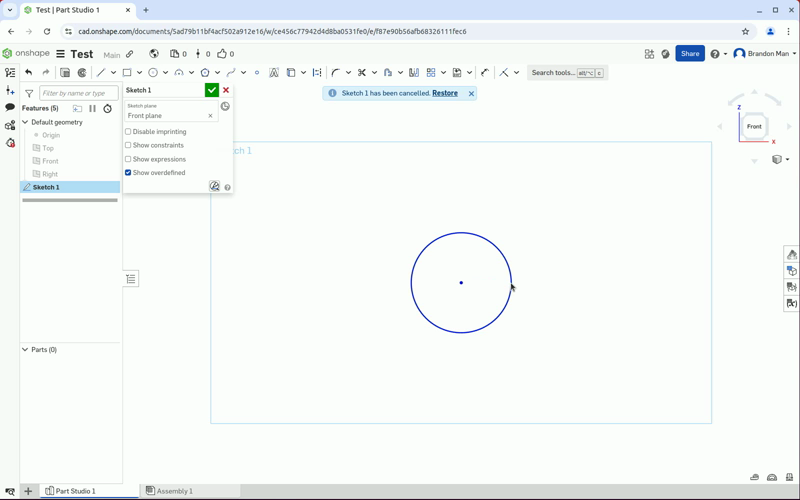
key(c)
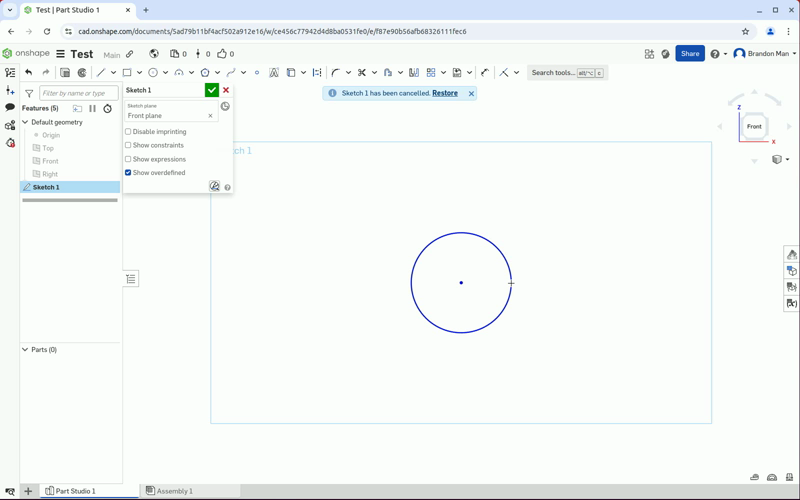
key_down(shift)
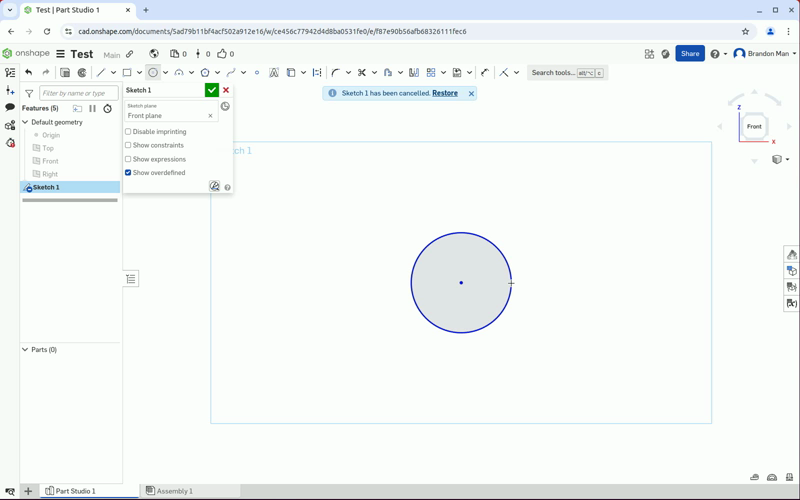
mouse_move(461, 282)
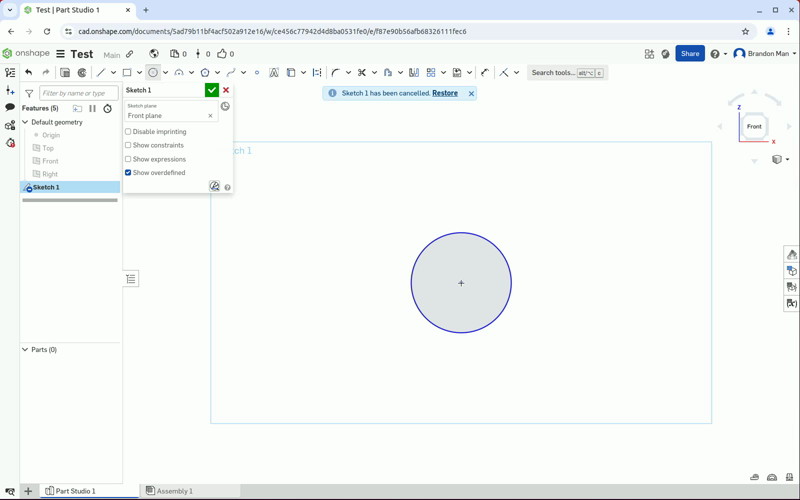
click(461, 282)
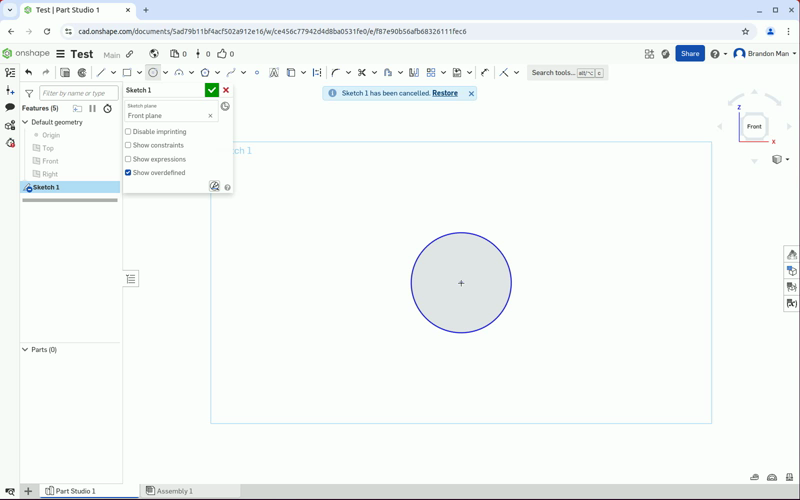
key_up(shift)
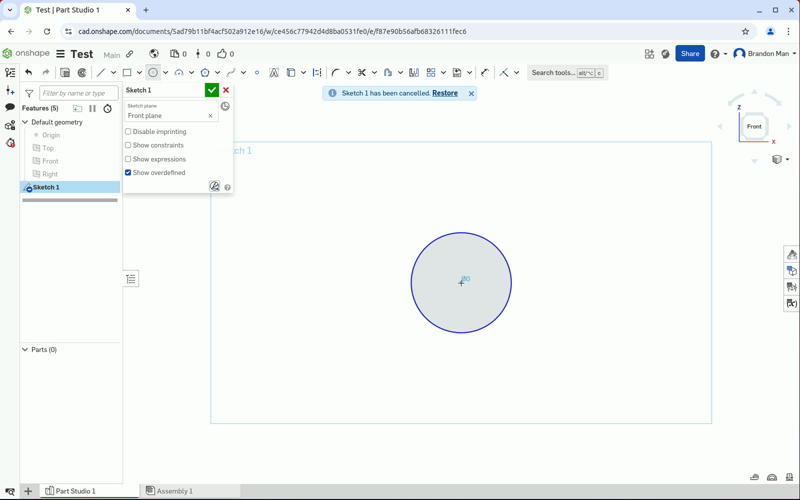
mouse_move(475, 282)
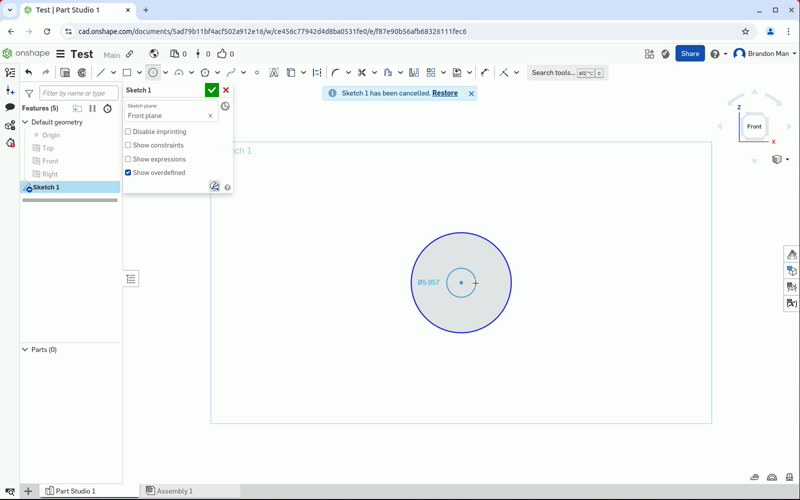
click(475, 282)
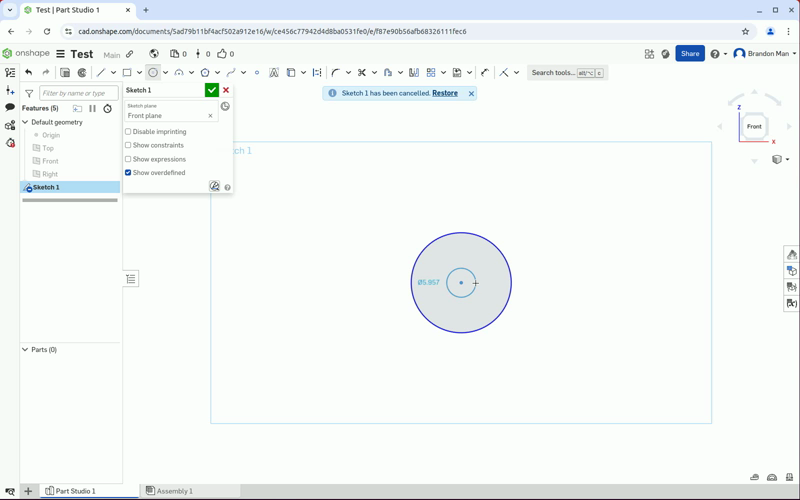
key(esc)
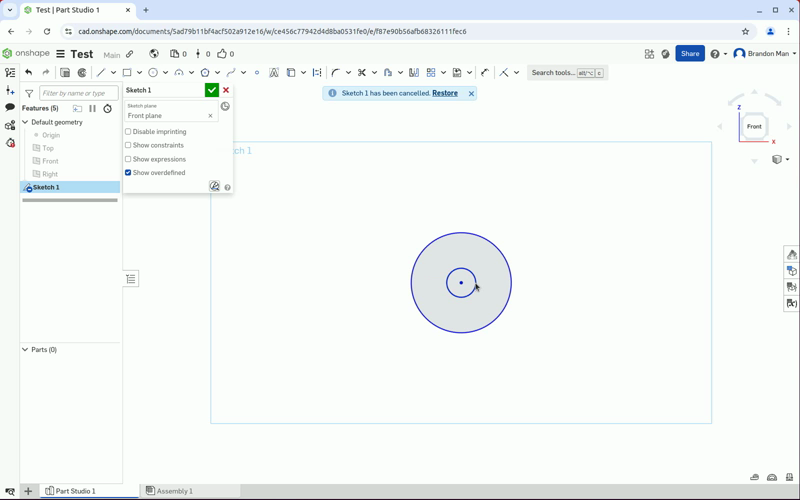
mouse_move(438, 256)
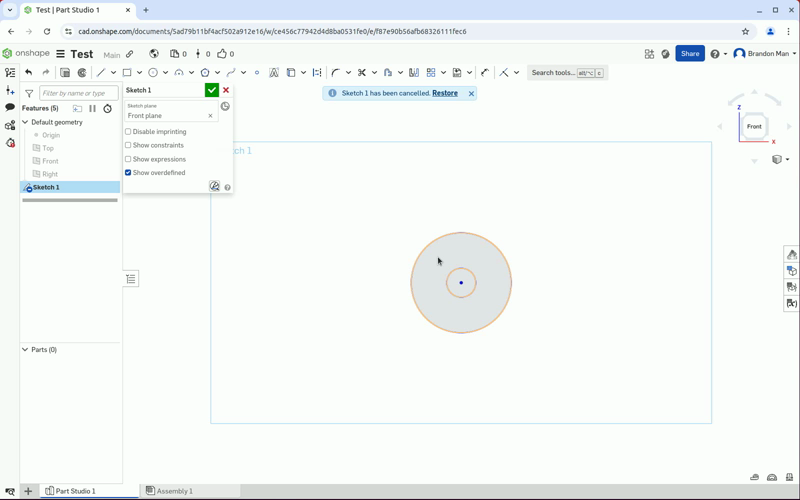
click(438, 256)
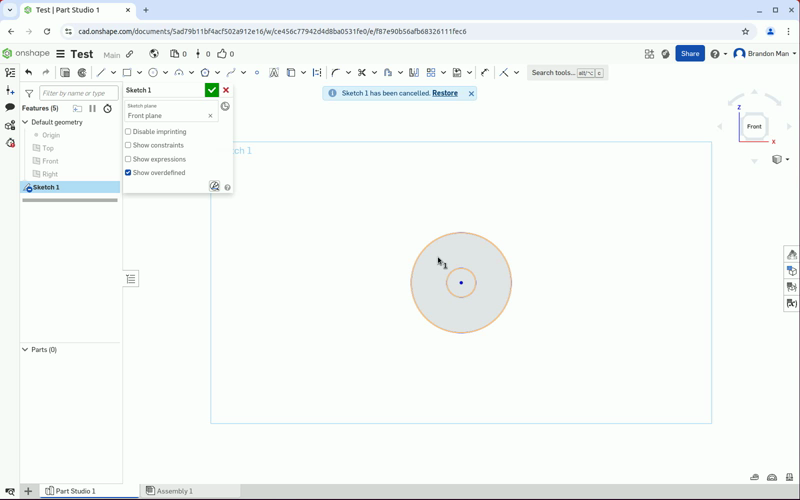
mouse_move(73, 352)
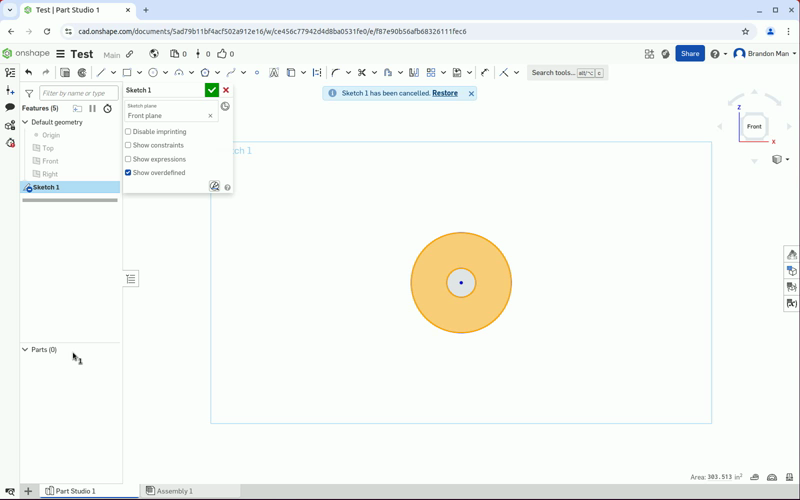
key(shift+y)
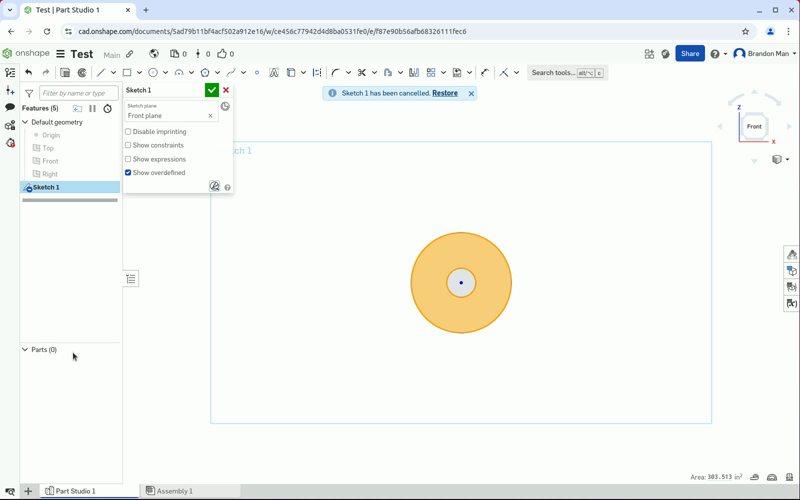
key(shift+e)
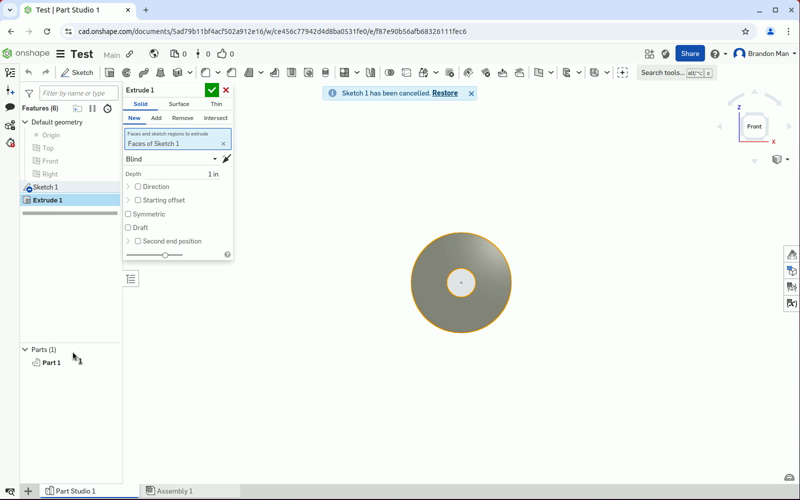
mouse_move(143, 106)
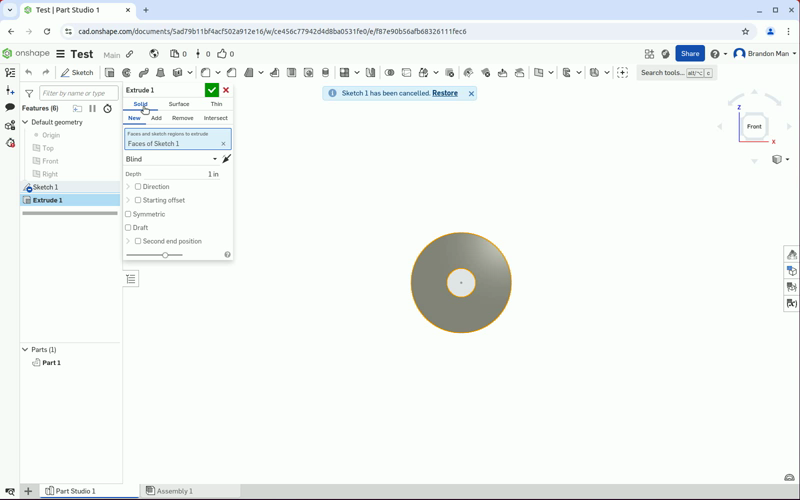
click(143, 106)
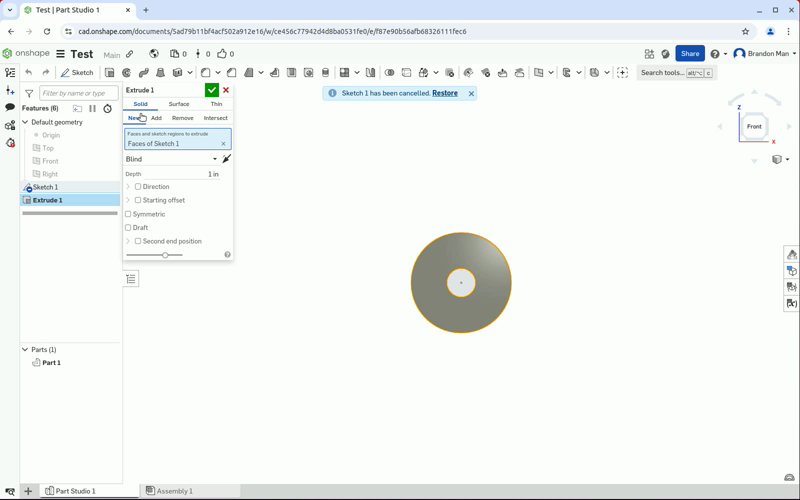
mouse_move(137, 120)
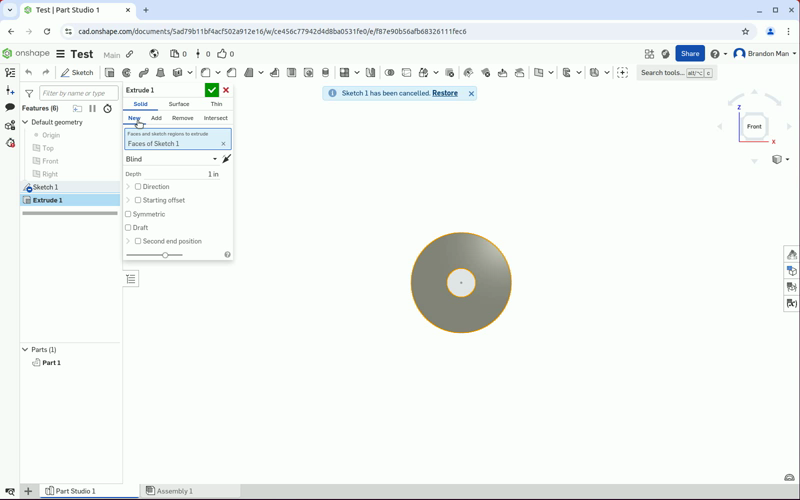
click(137, 120)
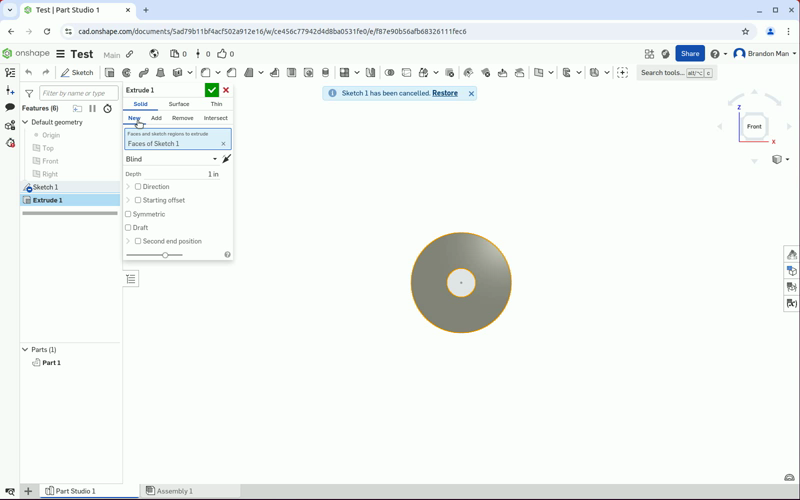
key(tab, 4)
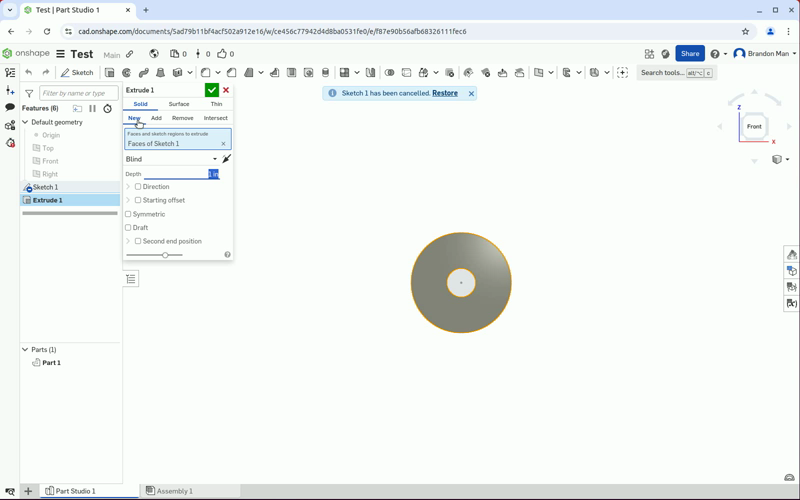
text(17.331)
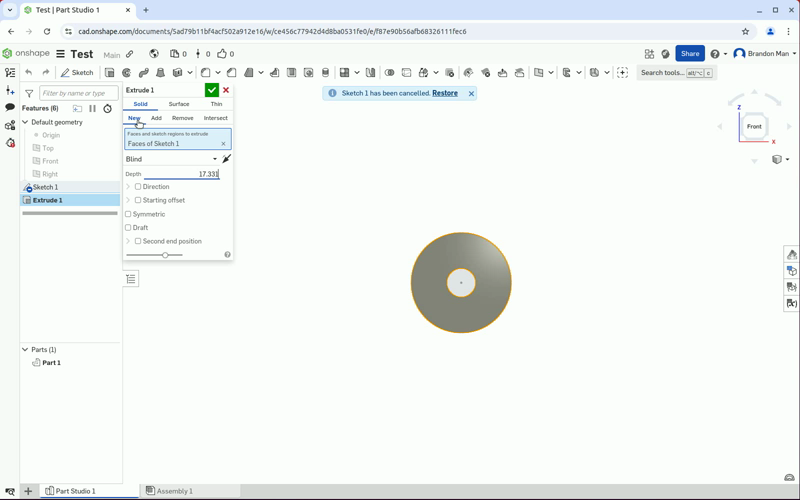
key(enter)
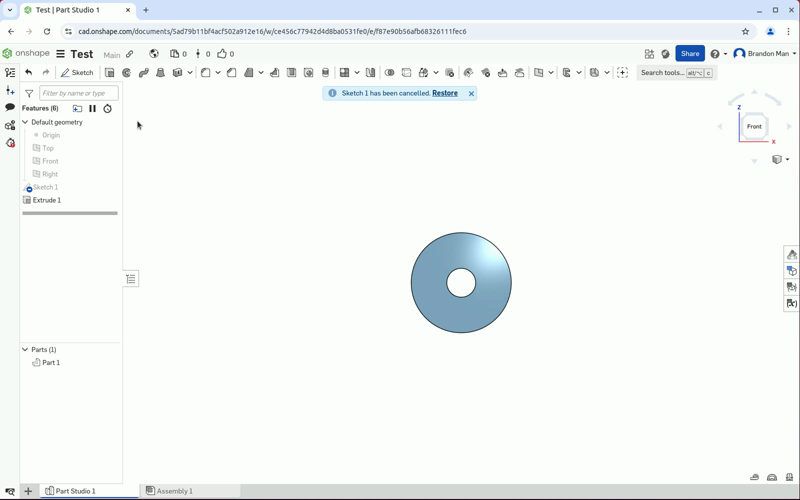
key(shift+h)
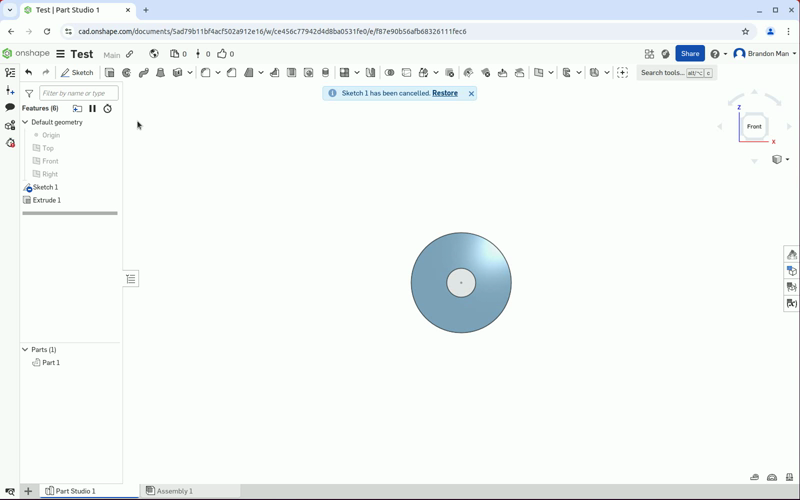
key(shift+h)
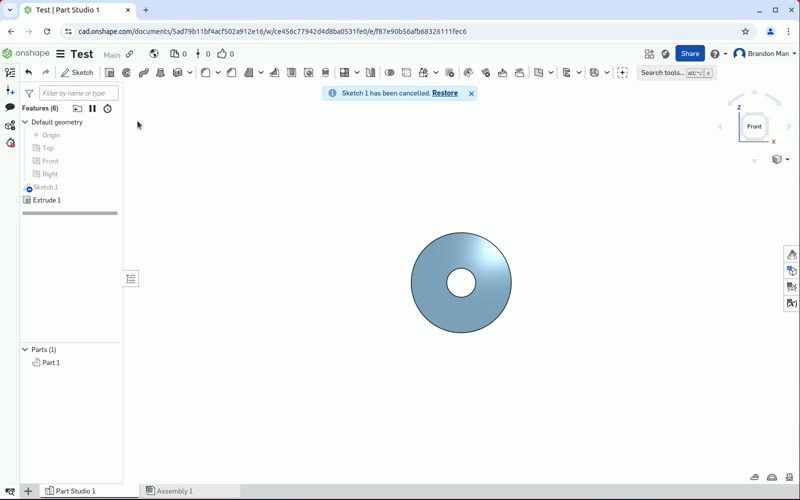
mouse_move(73, 189)
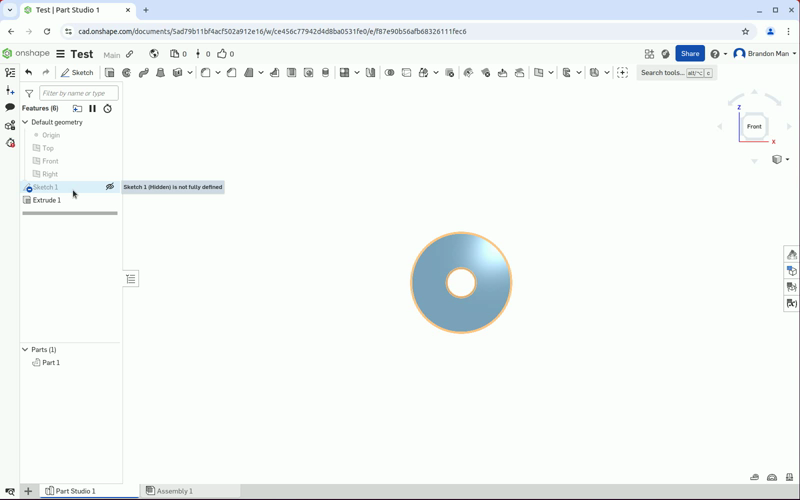
click(73, 189)
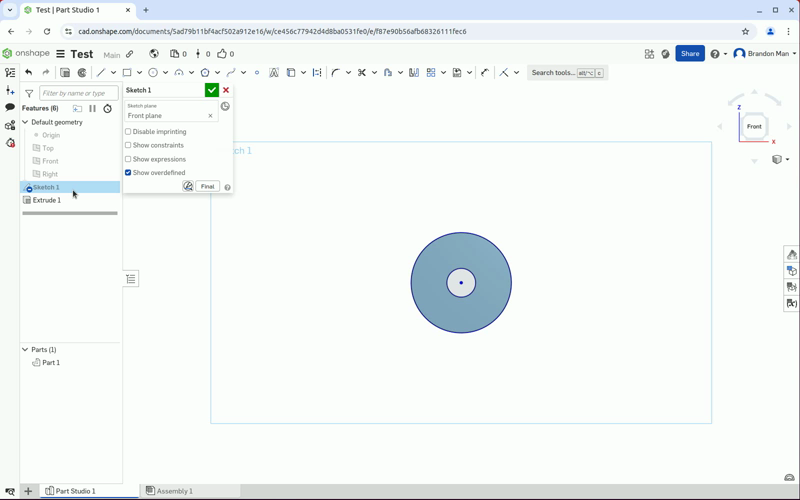
mouse_move(229, 92)
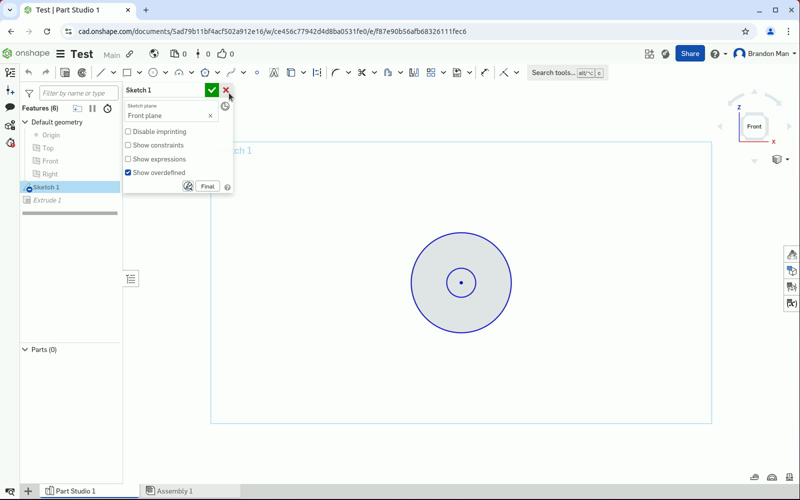
click(229, 92)
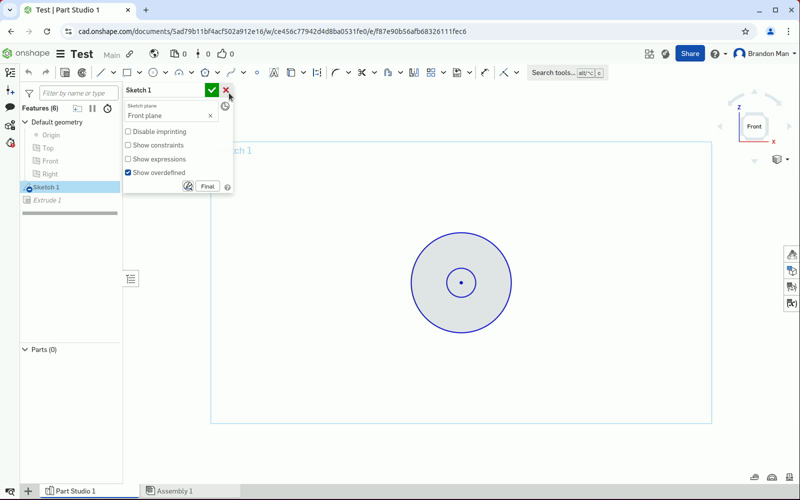
key(shift+s)
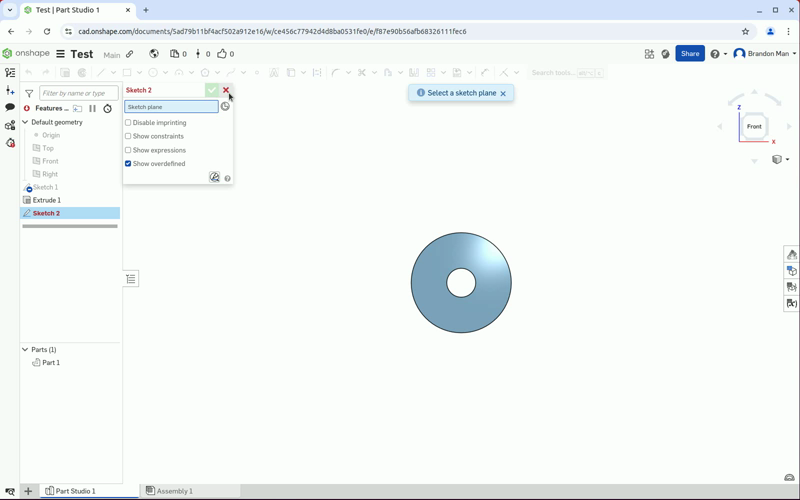
mouse_move(73, 163)
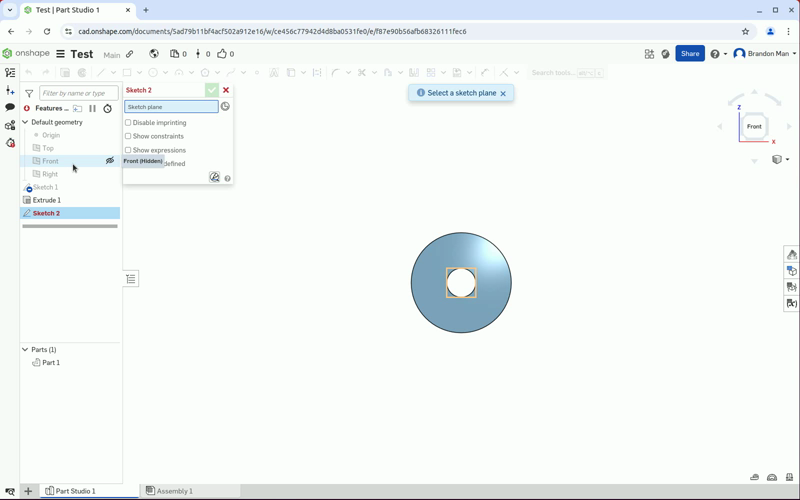
click(73, 163)
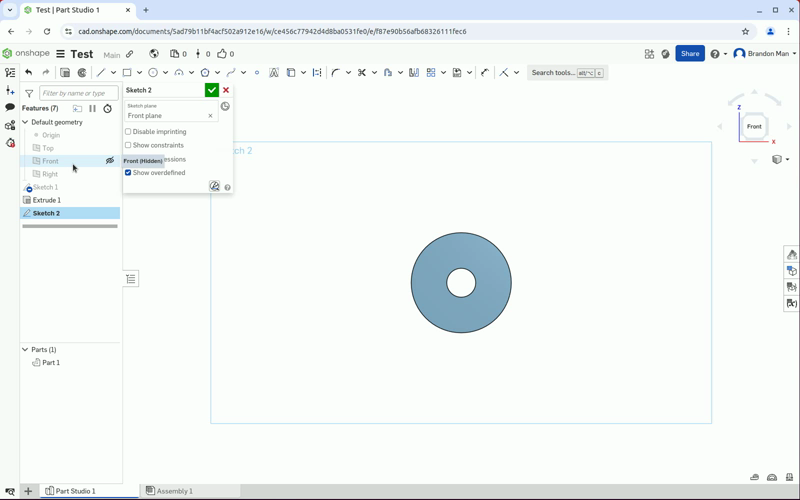
mouse_move(73, 352)
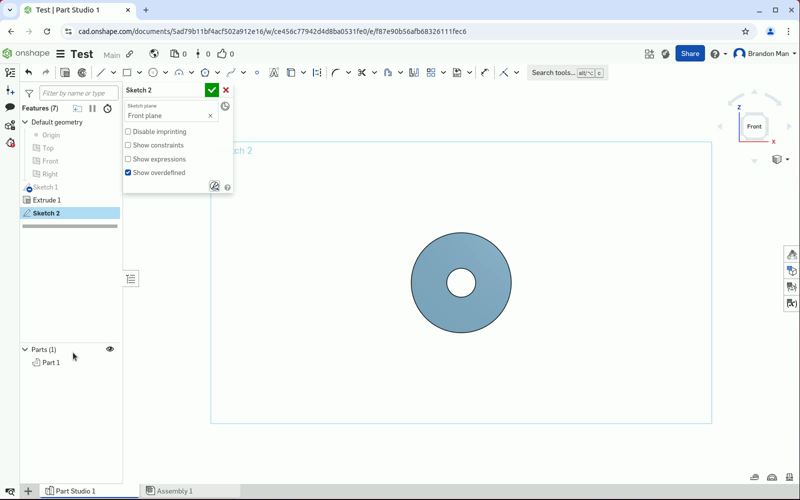
key(y)
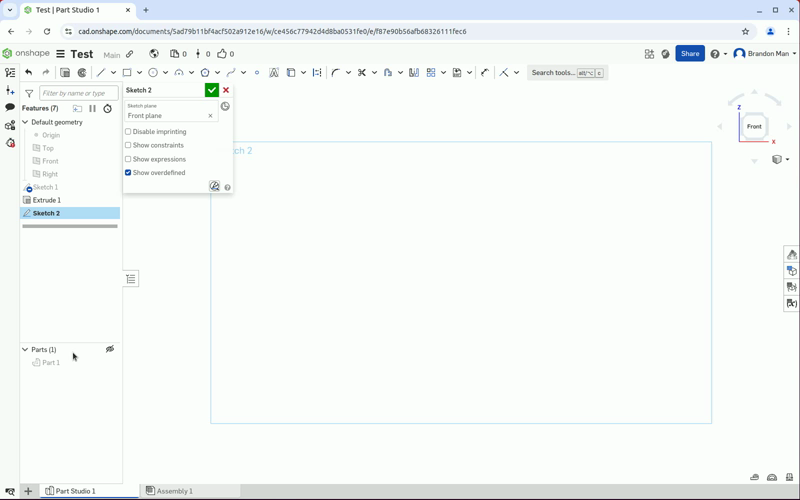
key(c)
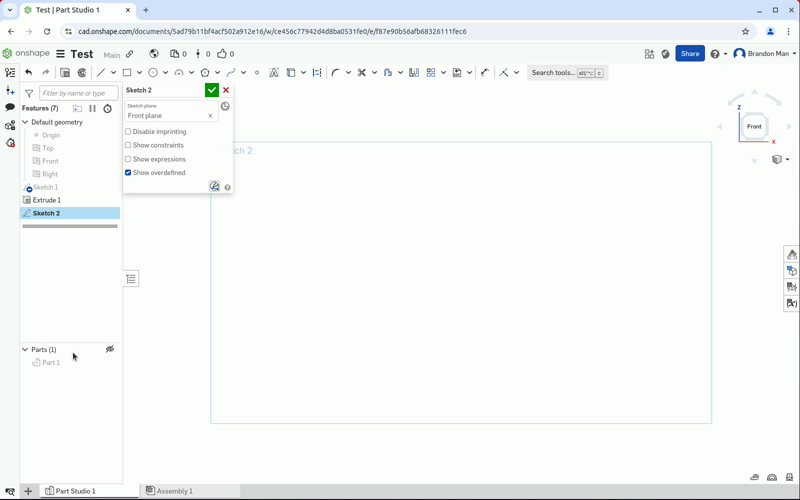
key_down(shift)
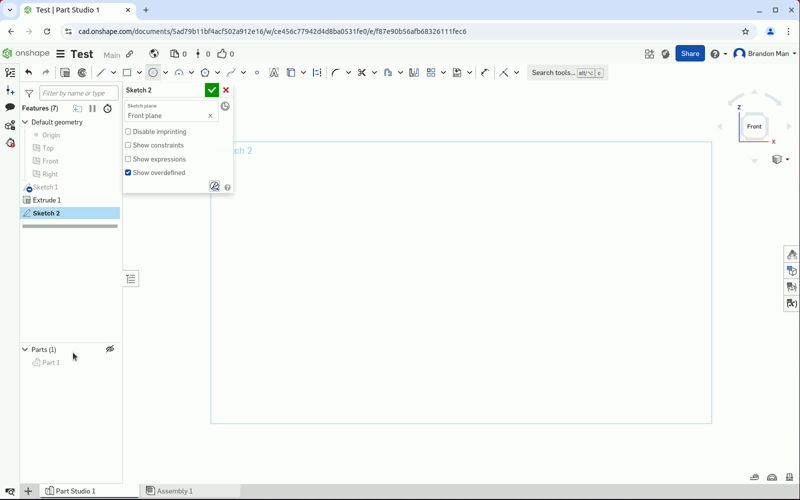
mouse_move(461, 282)
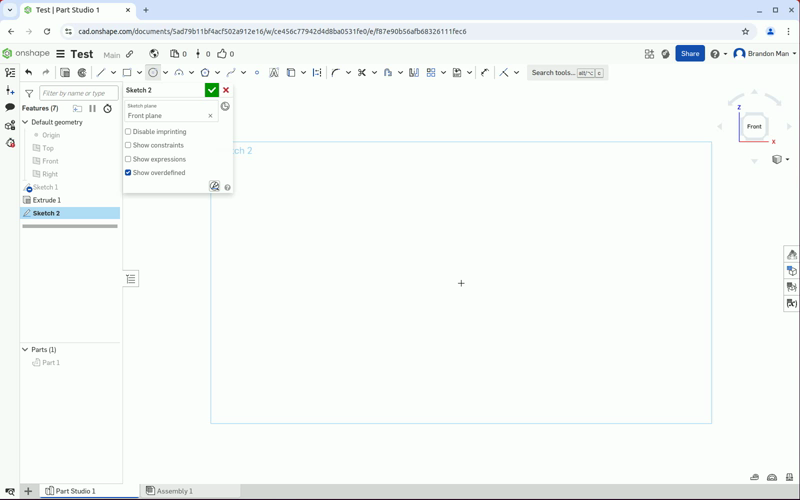
click(461, 282)
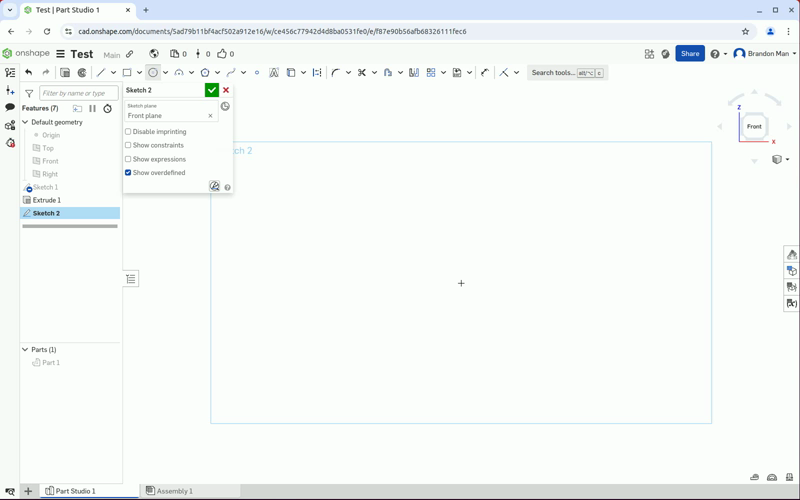
key_up(shift)
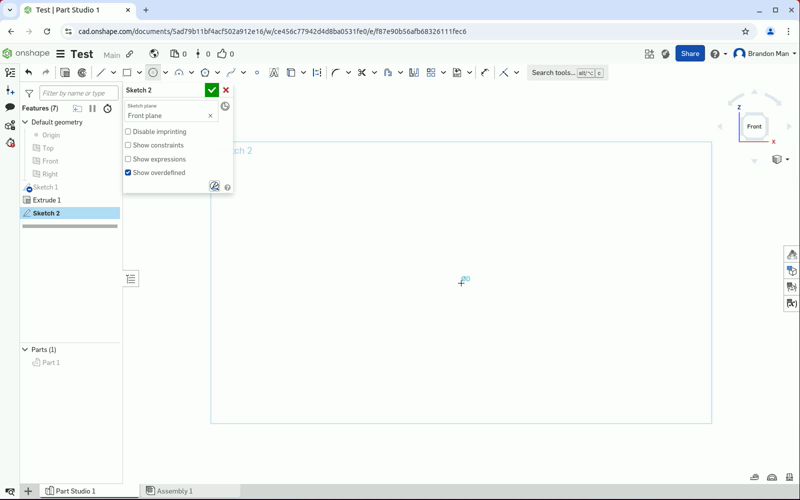
mouse_move(476, 282)
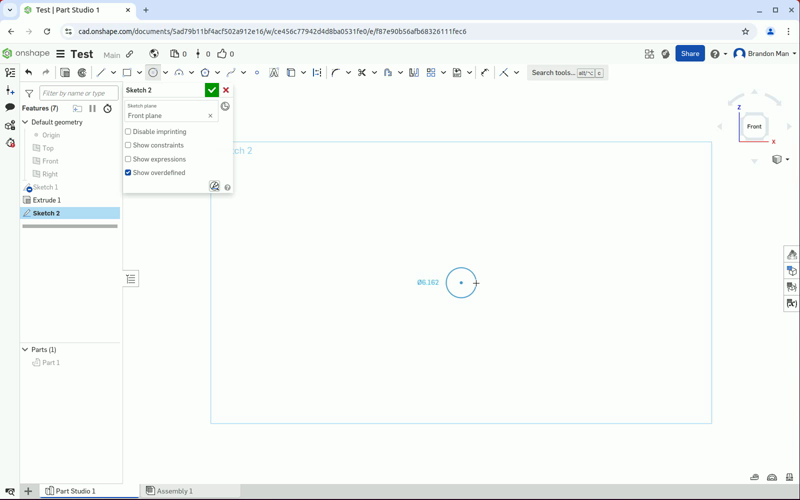
click(476, 282)
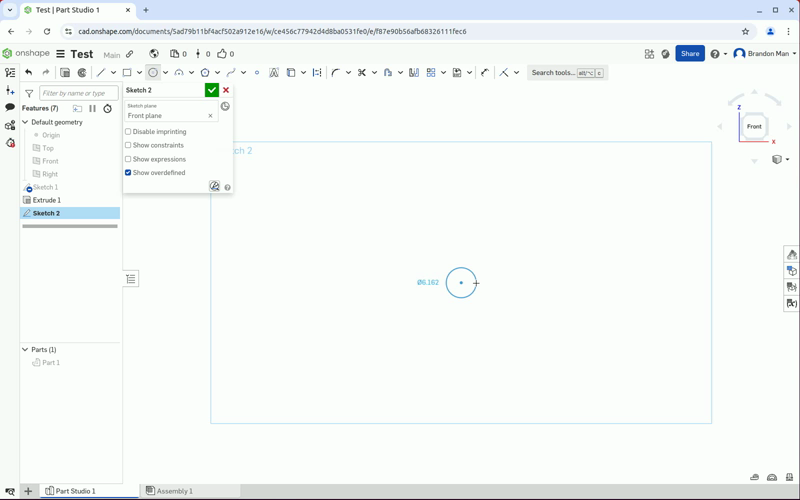
key(esc)
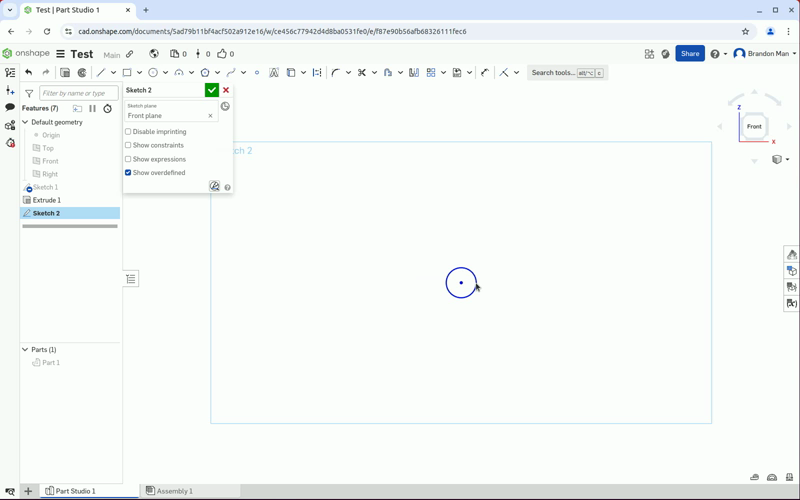
mouse_move(452, 276)
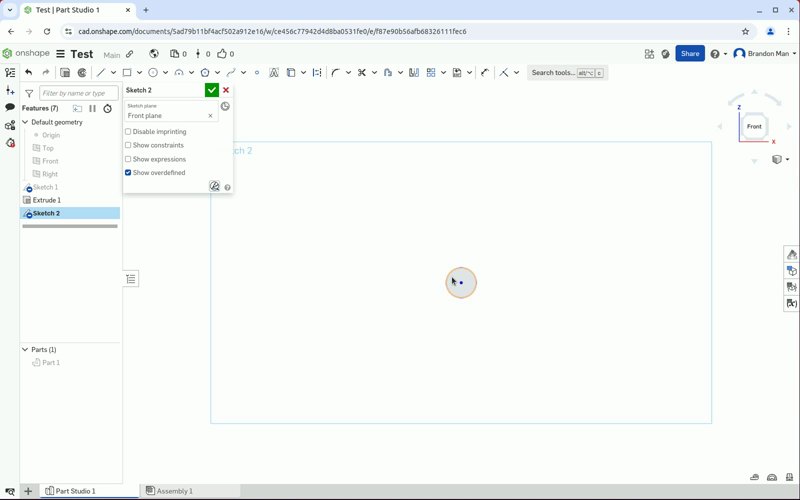
scroll(6)
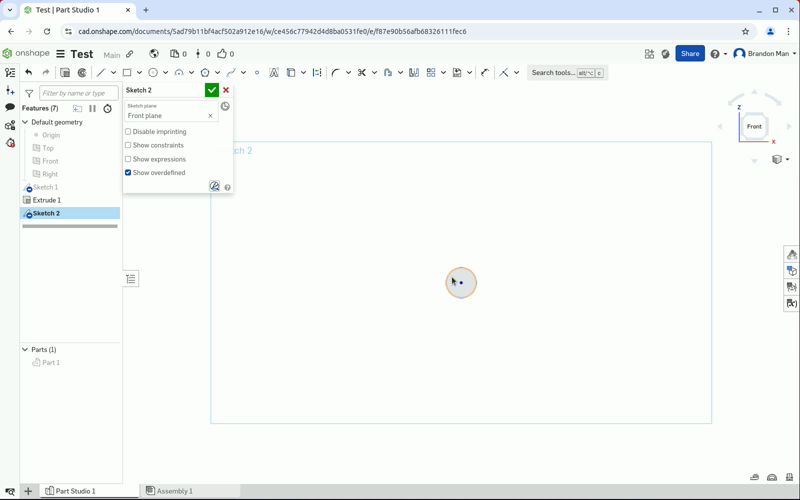
scroll(6)
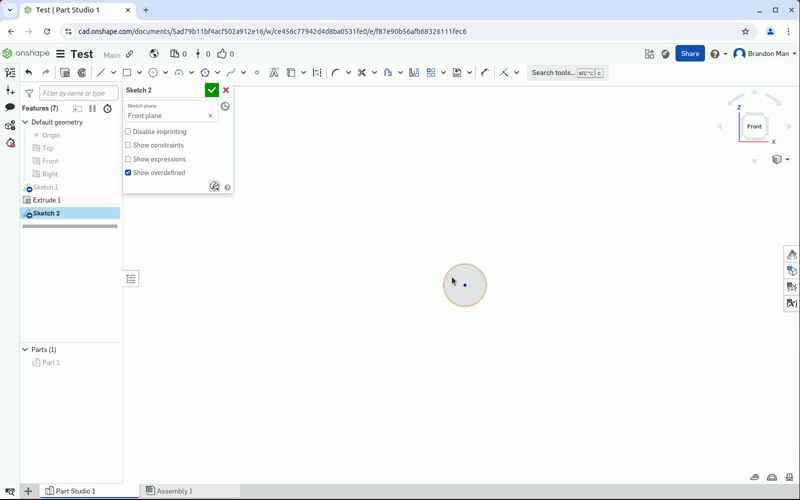
scroll(6)
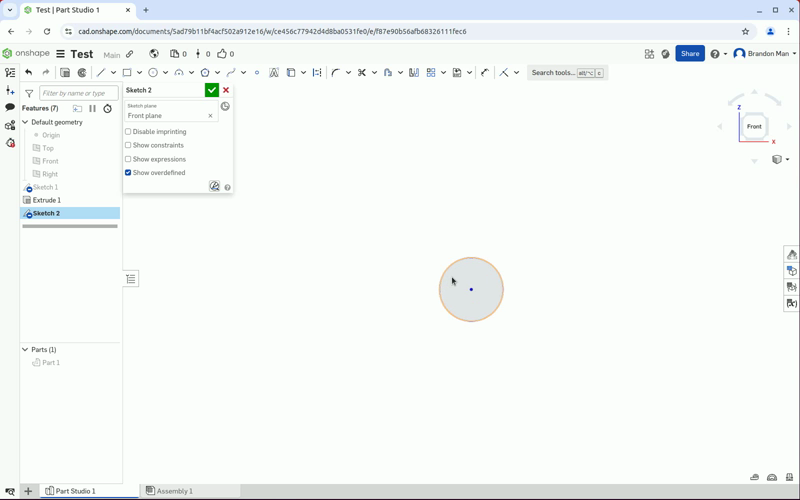
scroll(6)
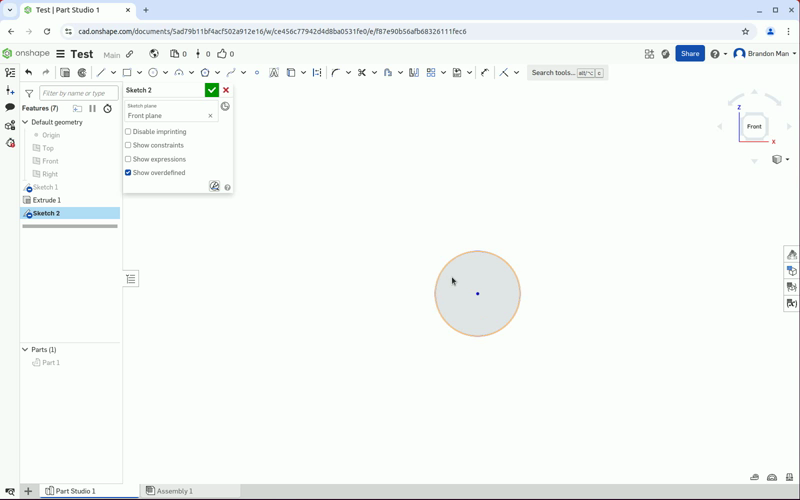
scroll(6)
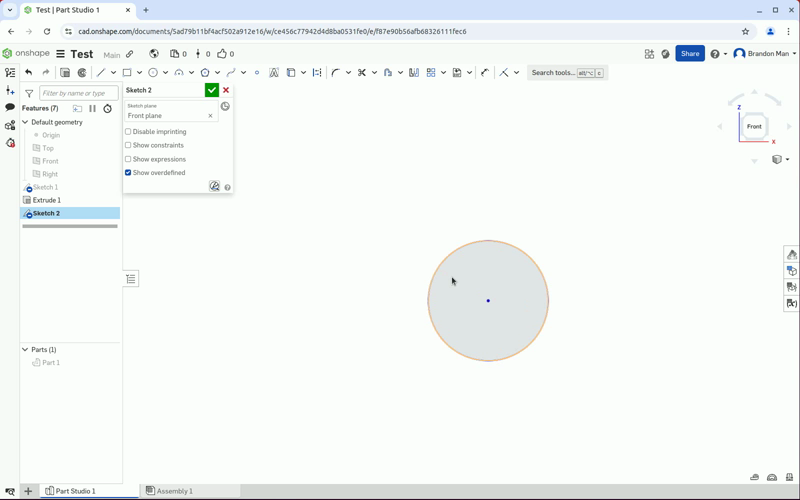
scroll(6)
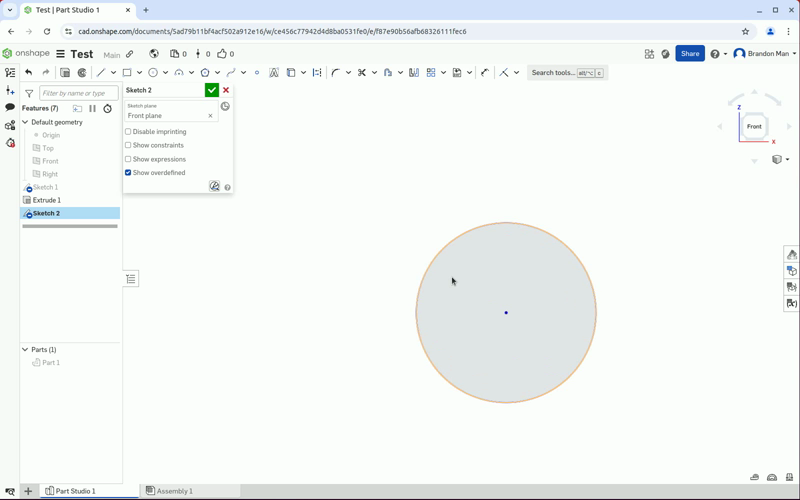
scroll(6)
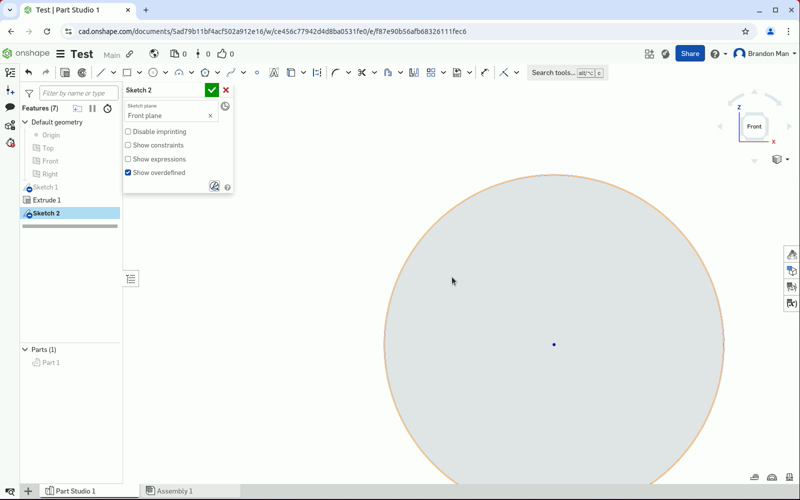
click(452, 276)
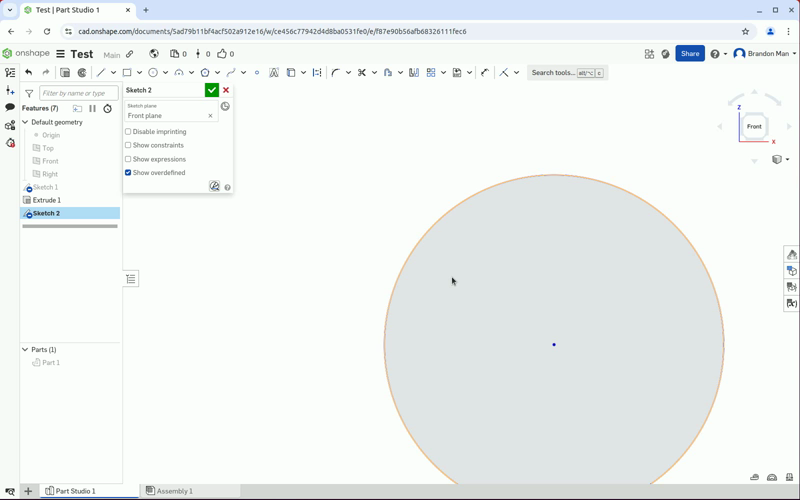
scroll(-6)
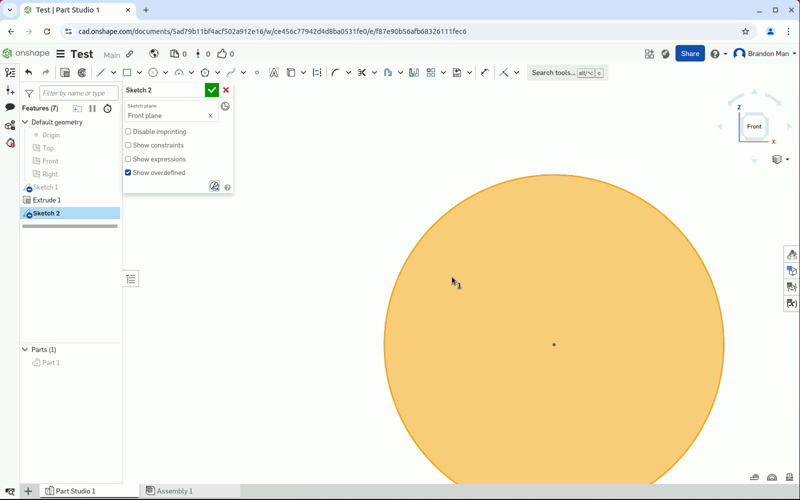
scroll(-6)
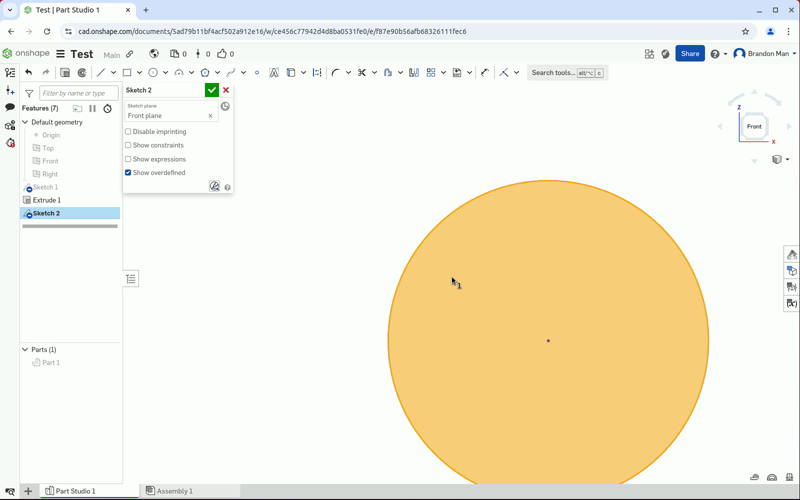
scroll(-6)
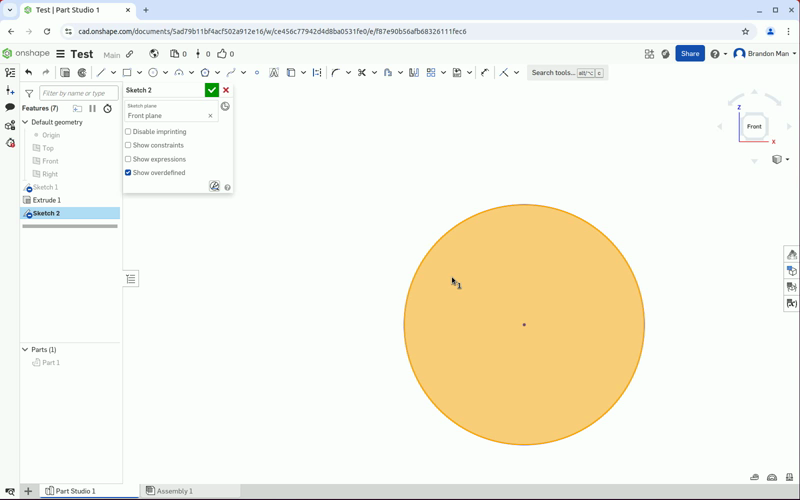
scroll(-6)
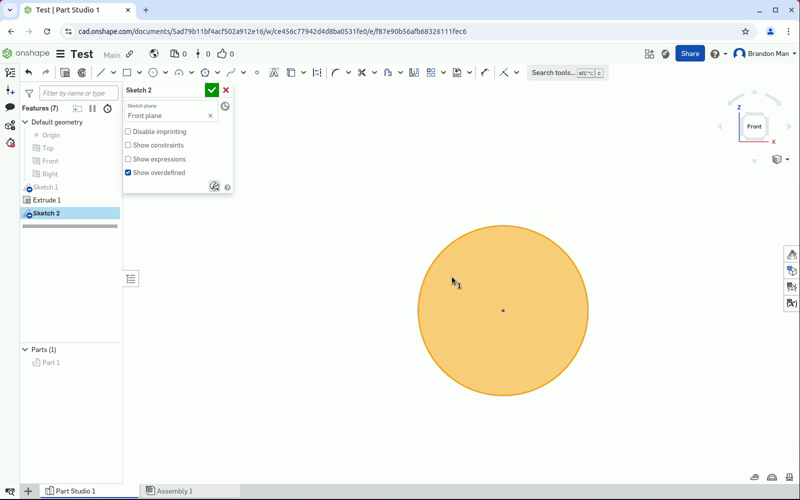
scroll(-6)
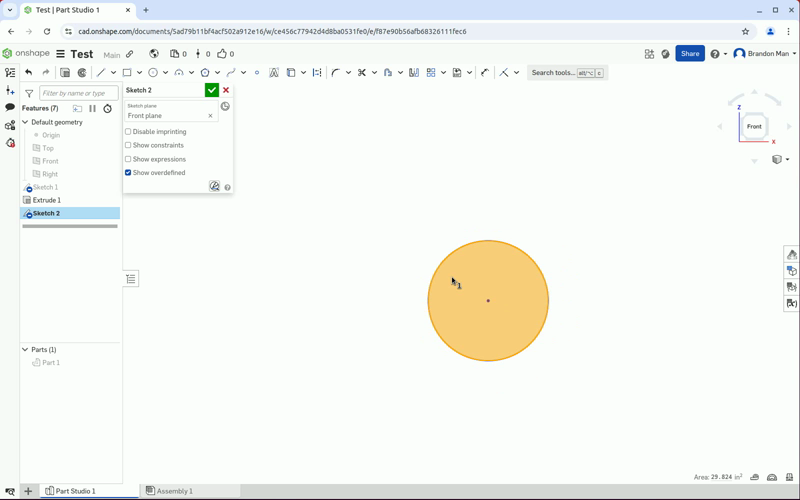
scroll(-6)
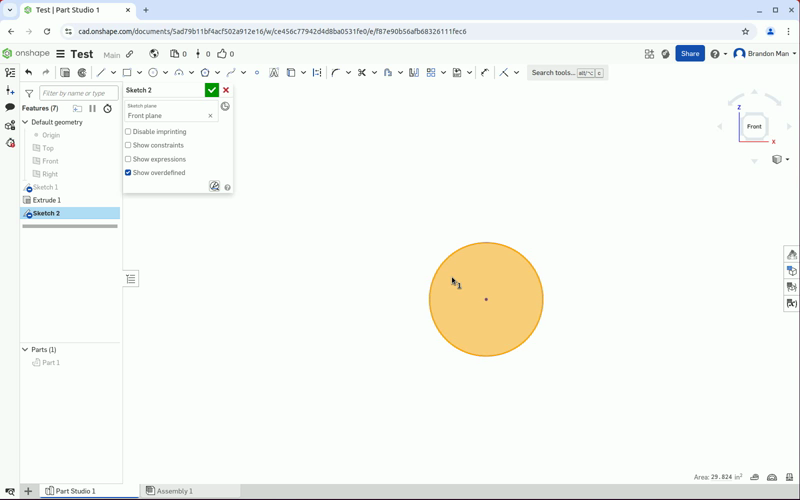
scroll(-6)
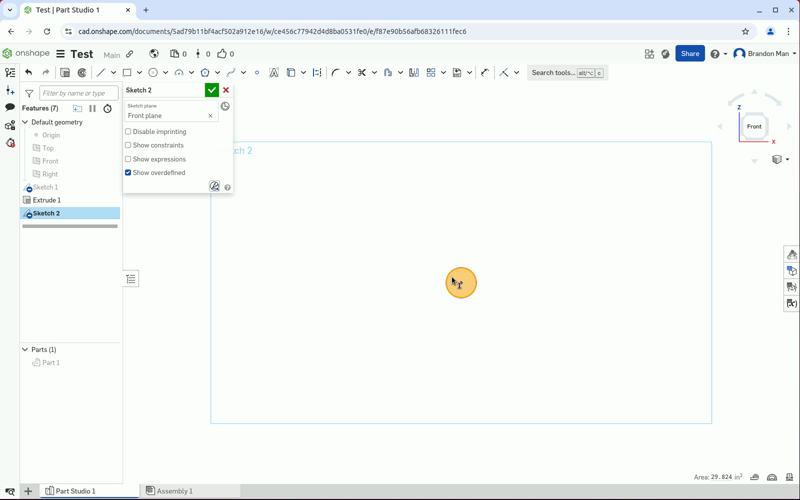
mouse_move(73, 352)
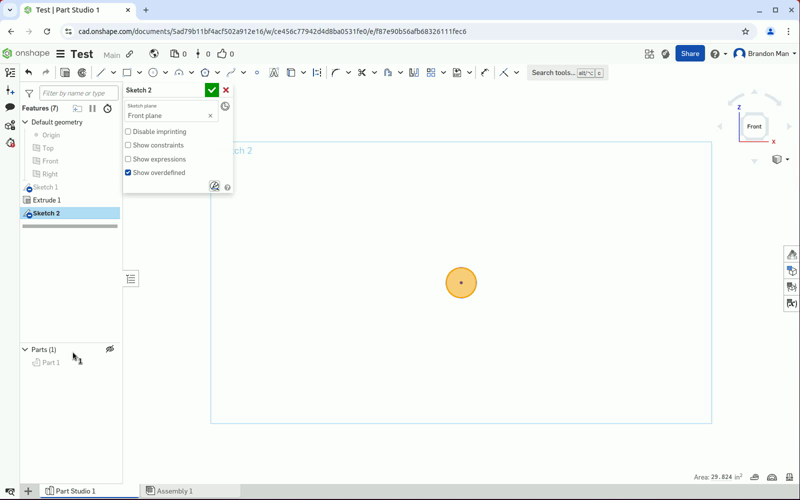
key(shift+y)
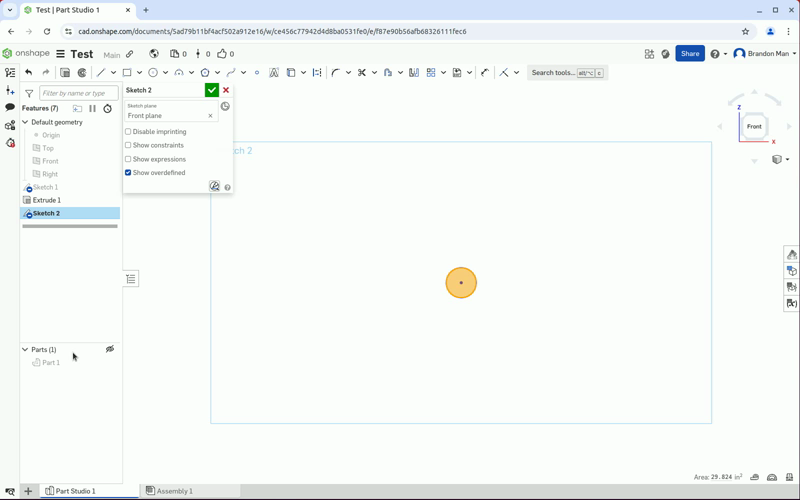
key(shift+e)
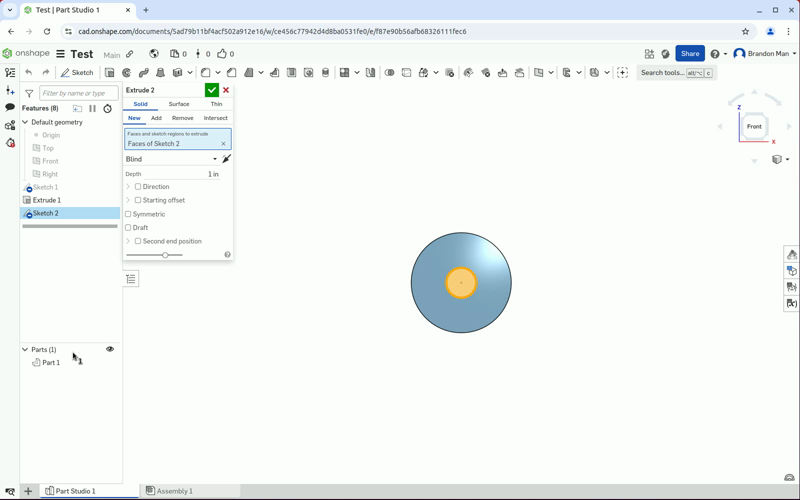
mouse_move(143, 106)
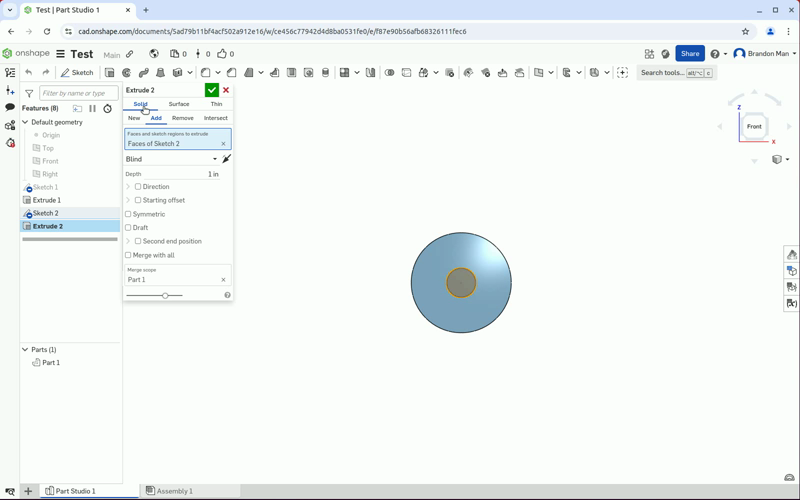
click(143, 106)
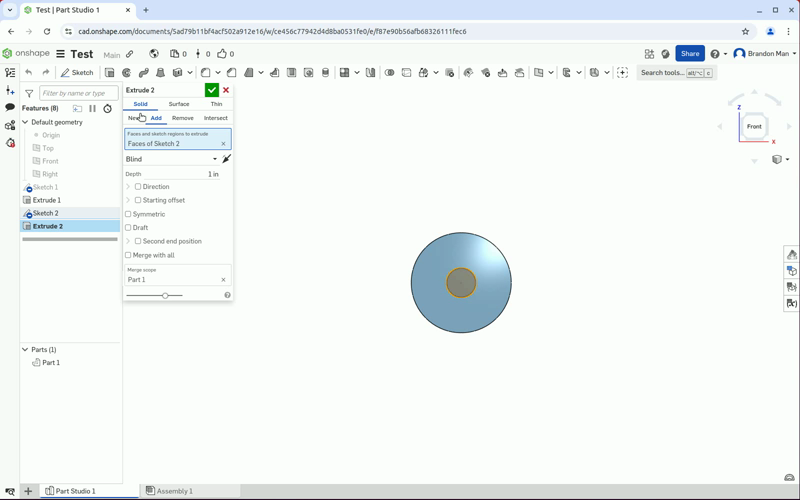
mouse_move(137, 120)
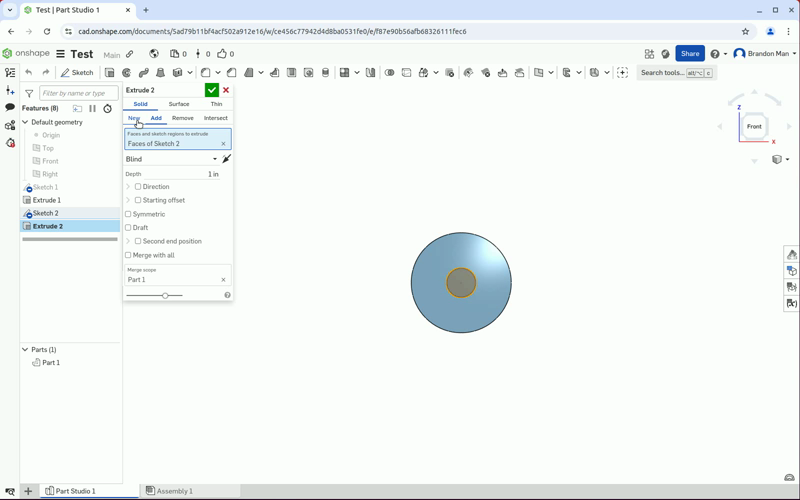
click(137, 120)
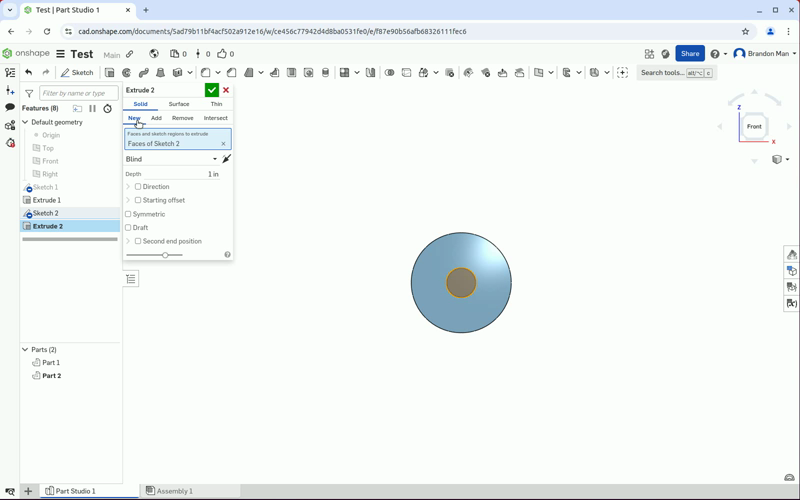
key(tab, 4)
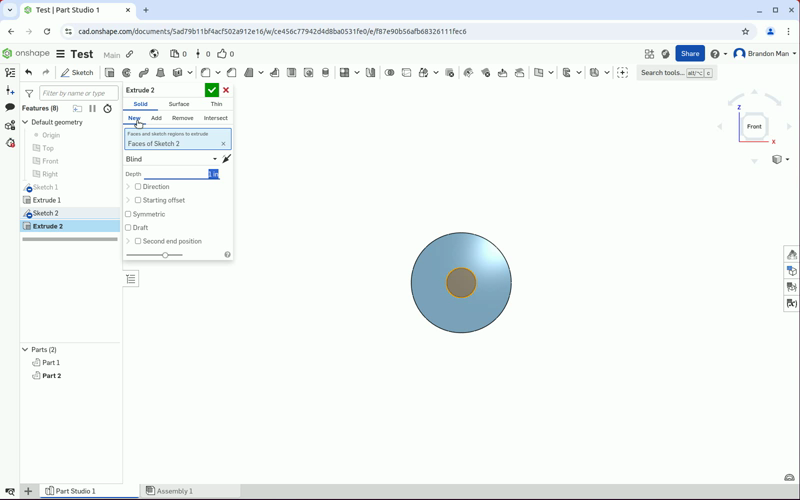
text(23.108)
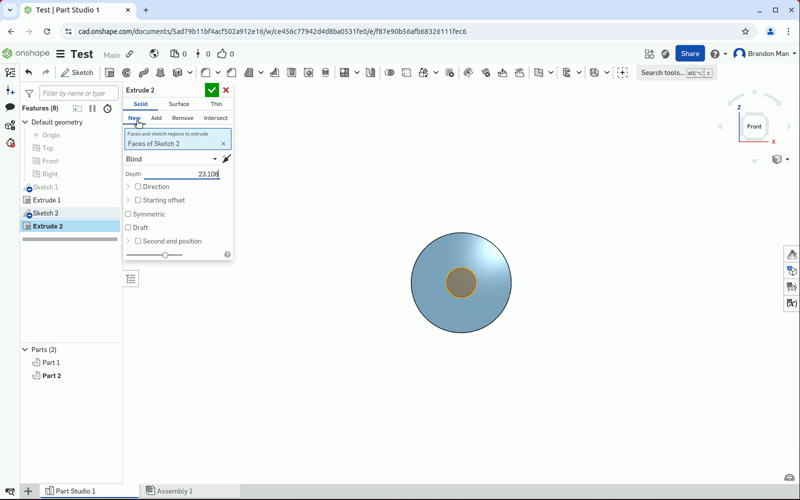
key(enter)
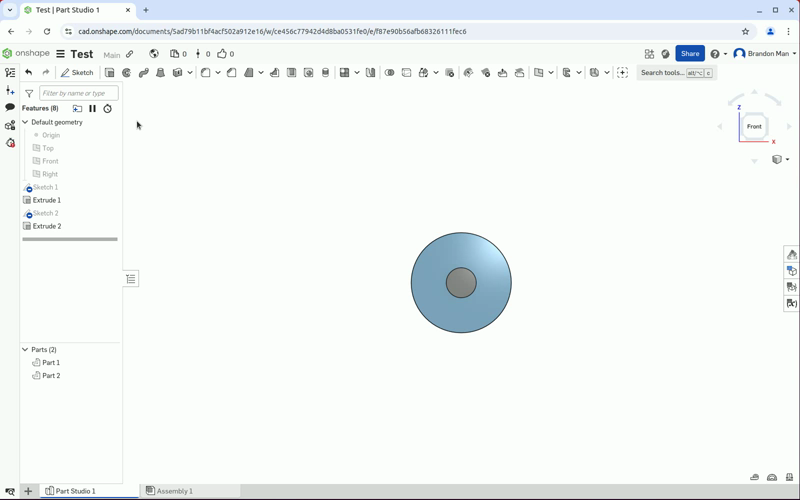
key(shift+h)
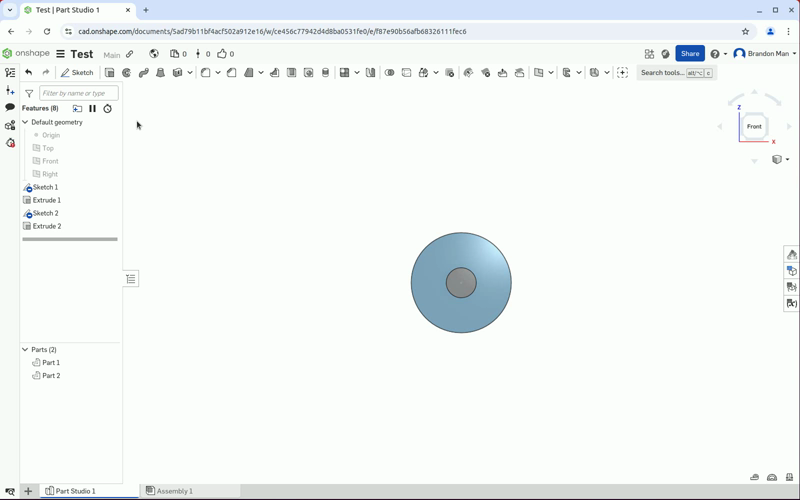
key(shift+h)
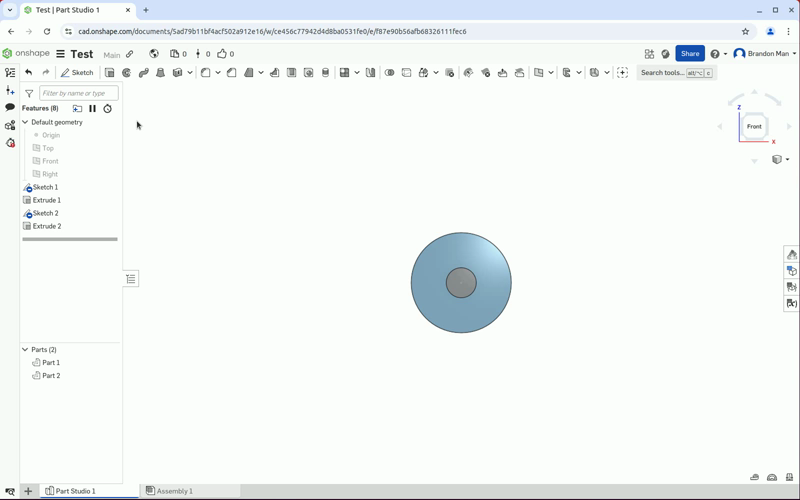
key(shift+7)
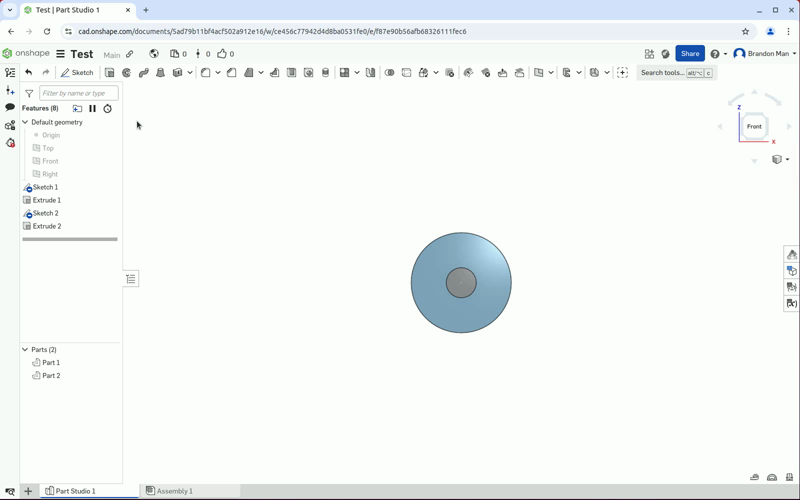
key(left, 2)
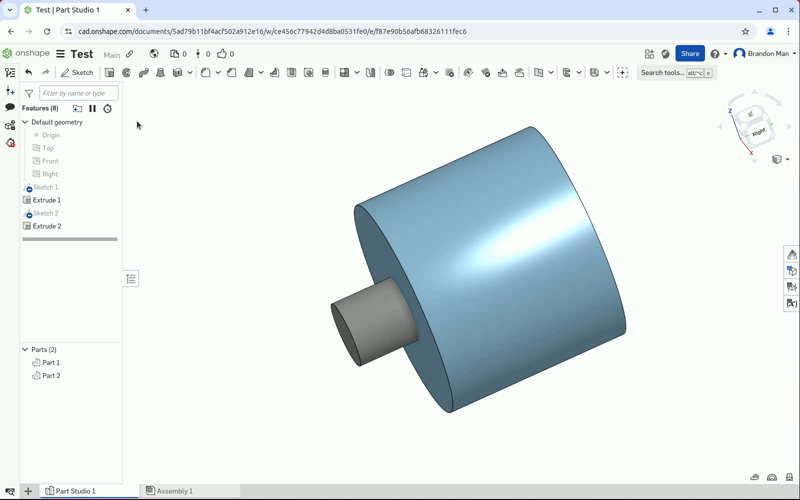
key(down, 2)
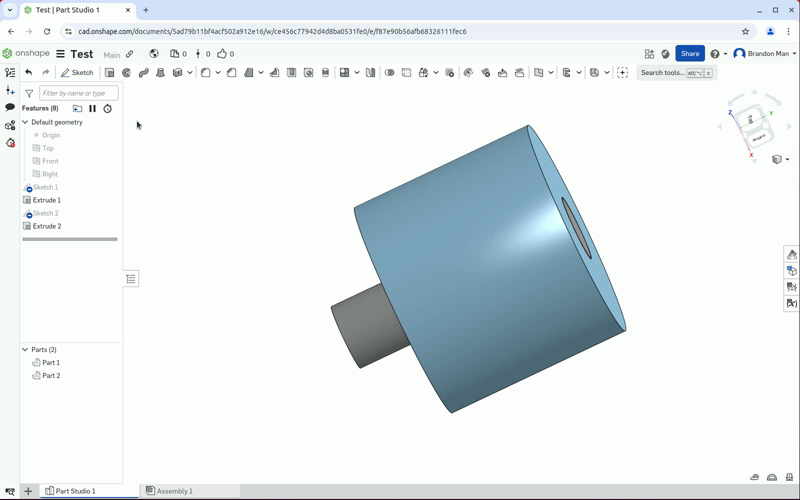
key(up, 2)
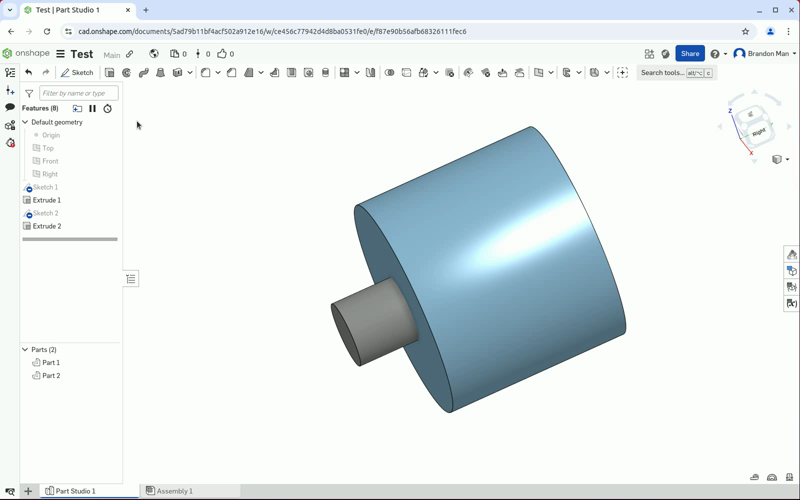
key(right, 2)
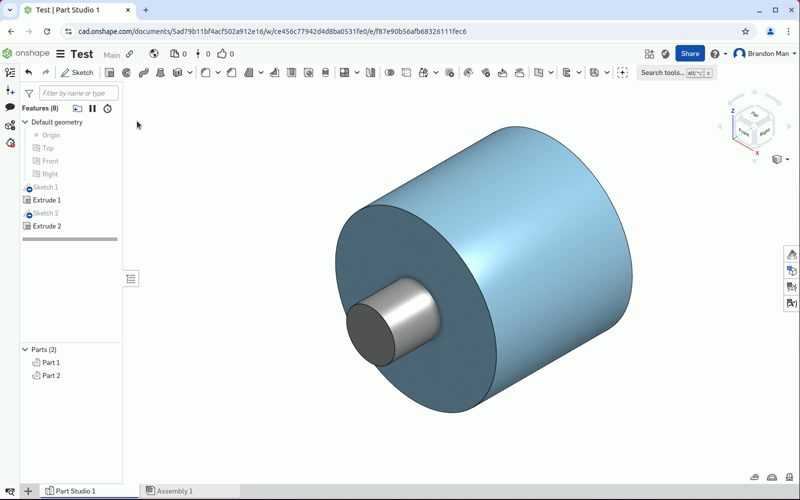
mouse_move(73, 189)
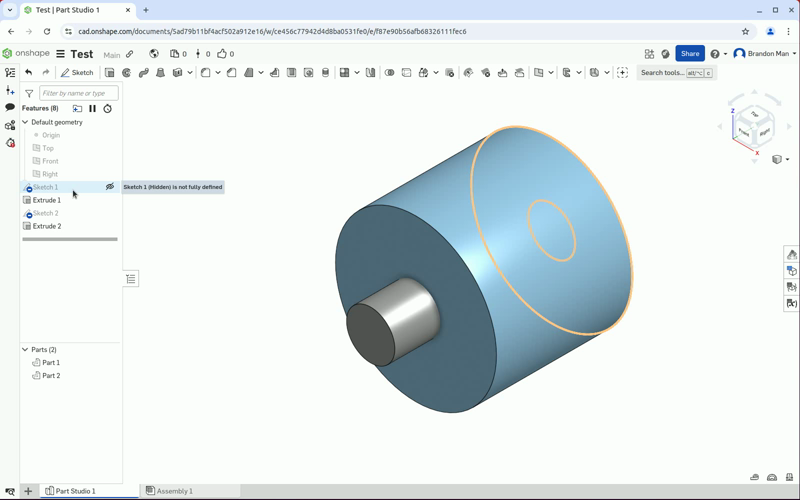
click(73, 189)